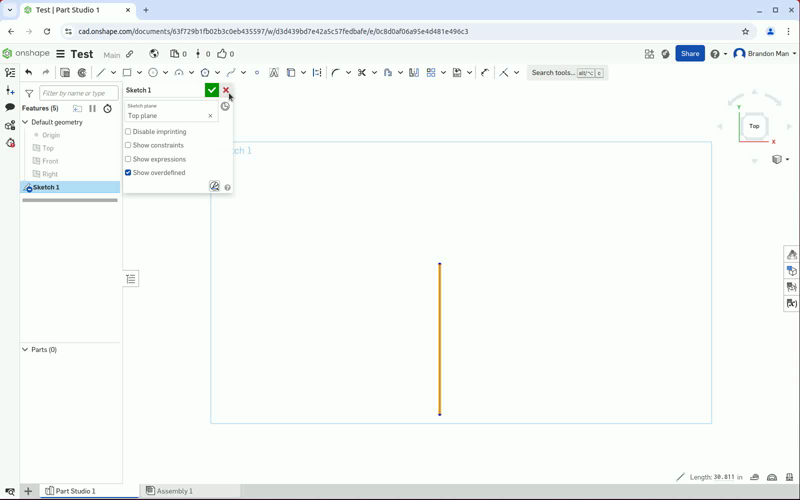
key(shift+h)
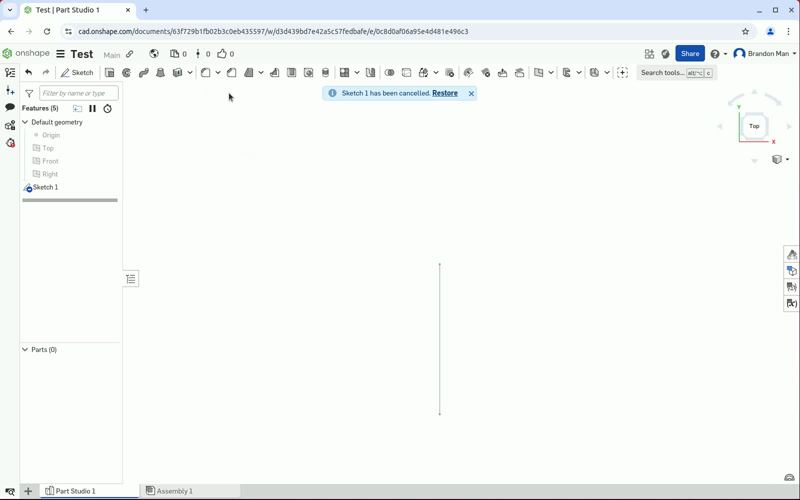
key(shift+s)
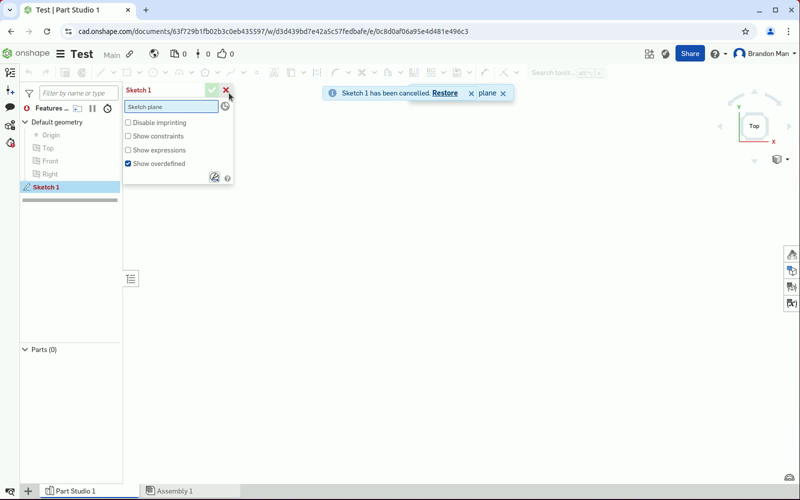
mouse_move(73, 150)
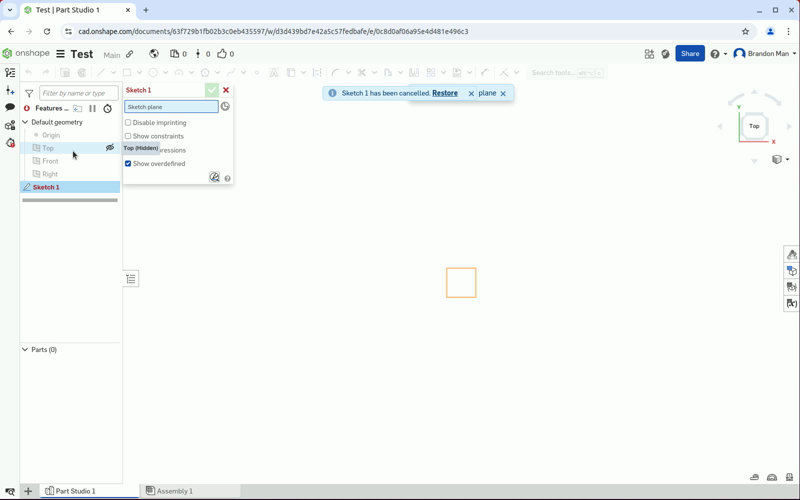
click(73, 150)
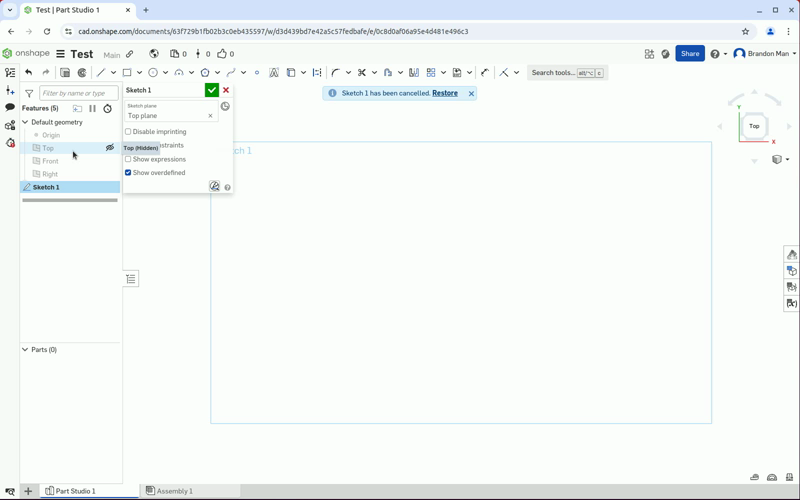
mouse_move(73, 352)
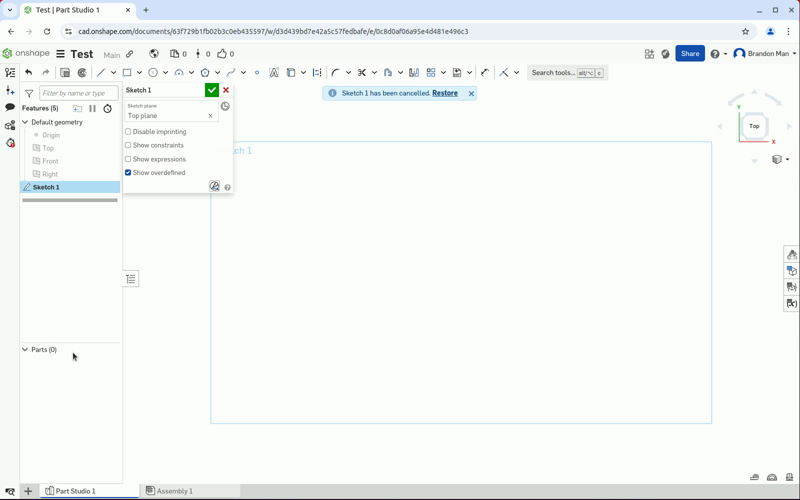
key(y)
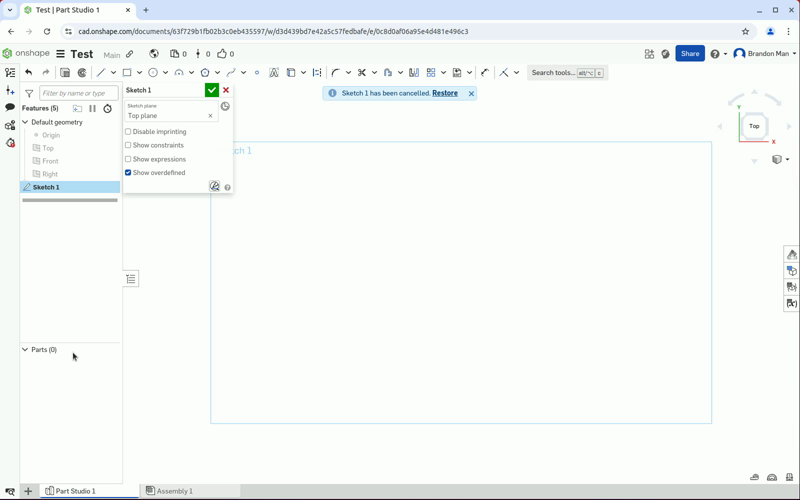
key(l)
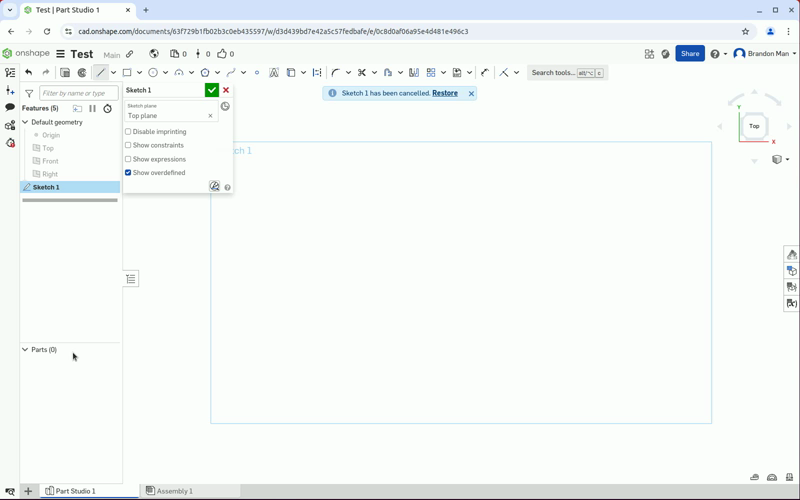
key_down(shift)
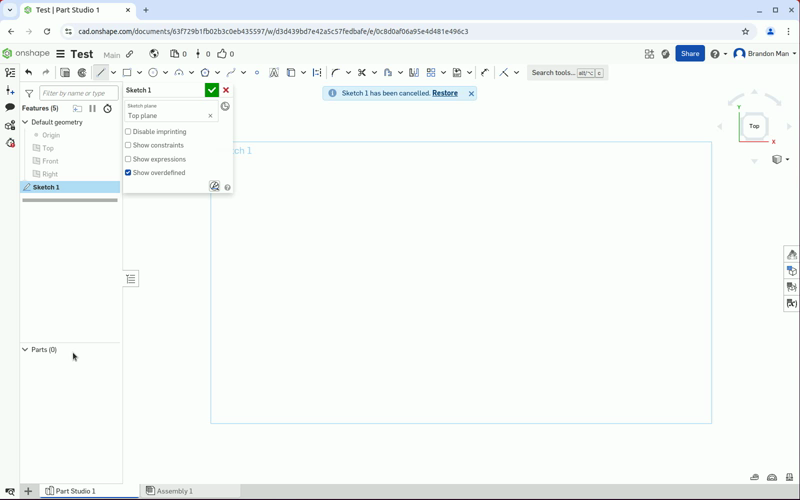
mouse_move(349, 395)
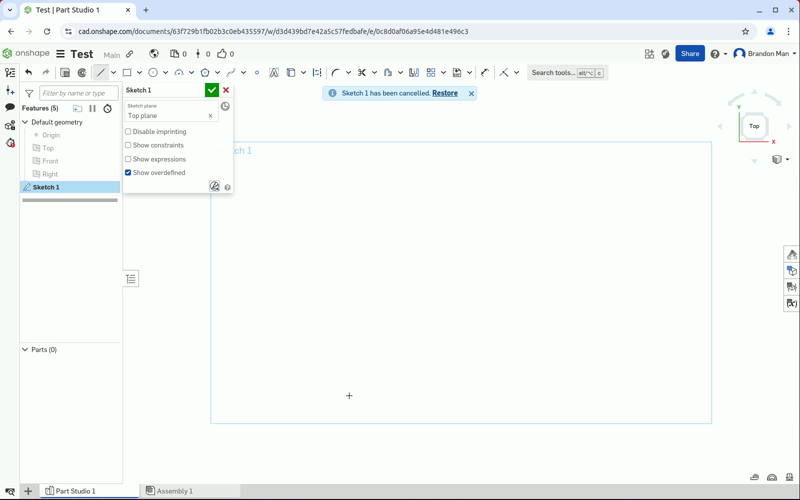
click(349, 395)
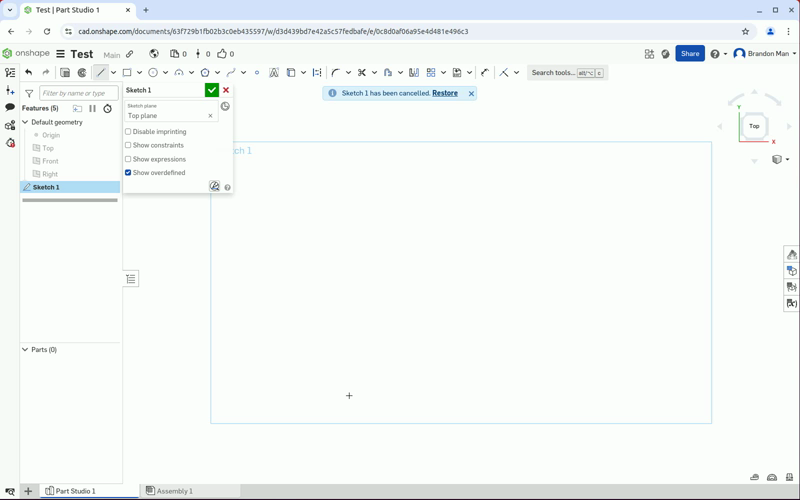
key_up(shift)
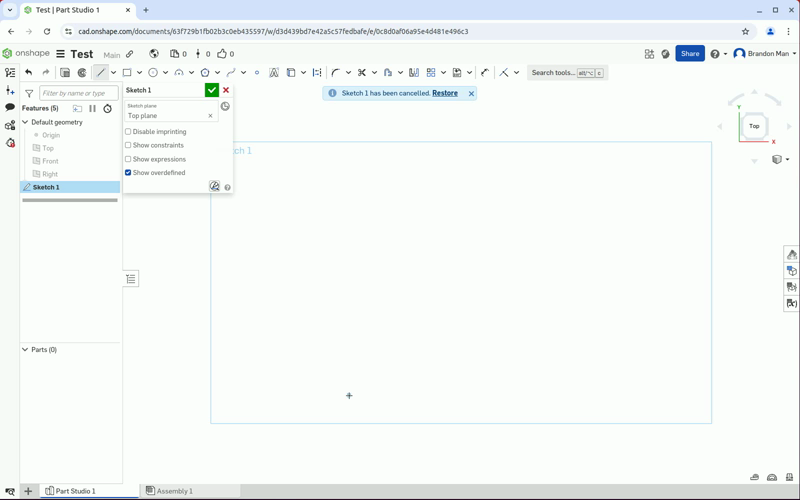
key_down(shift)
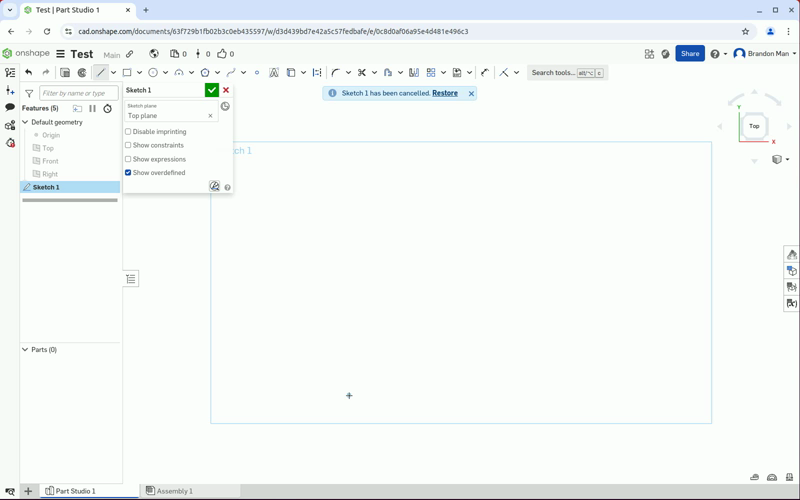
mouse_move(570, 395)
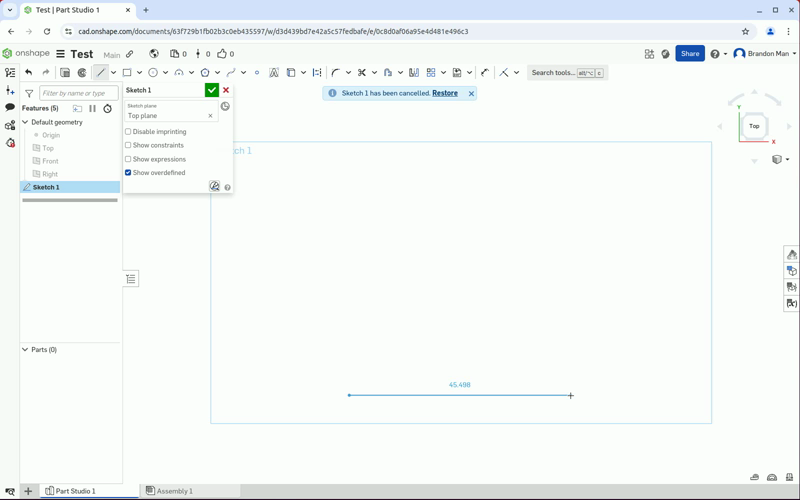
click(570, 395)
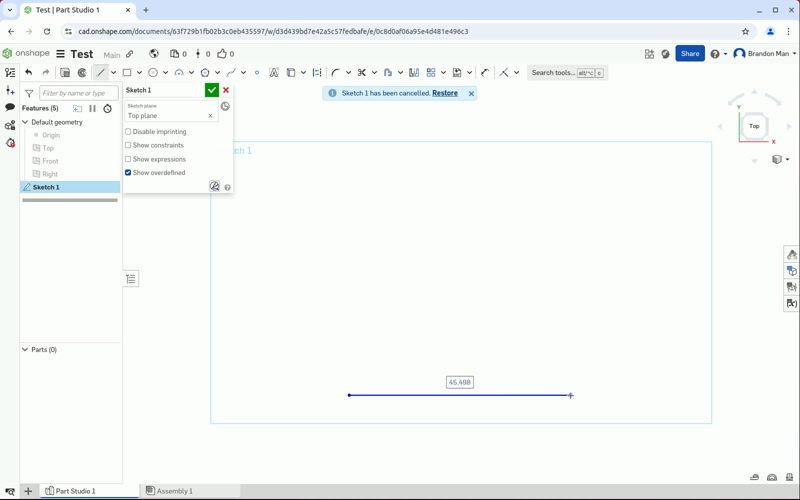
key_up(shift)
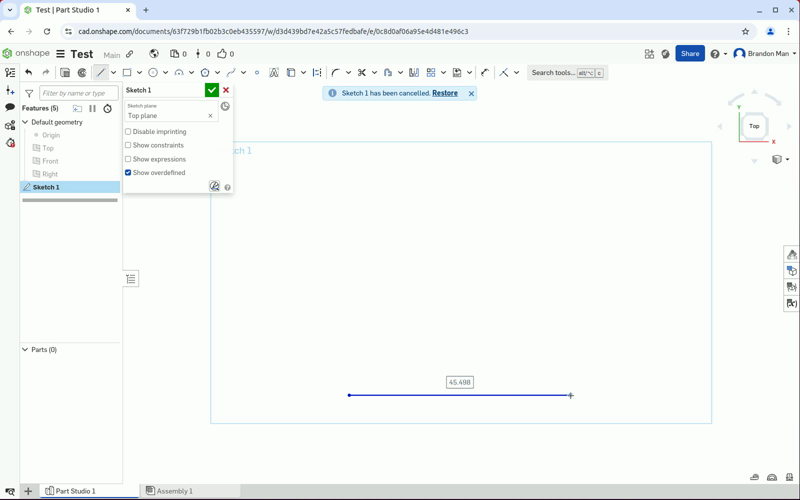
key_down(shift)
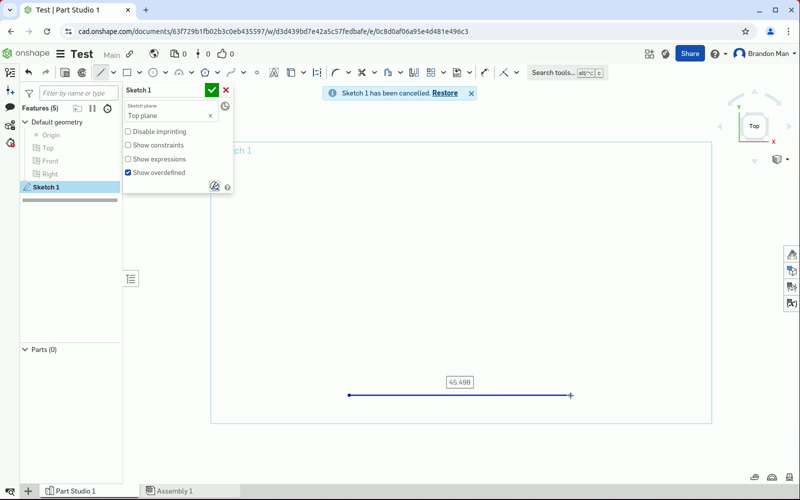
mouse_move(570, 257)
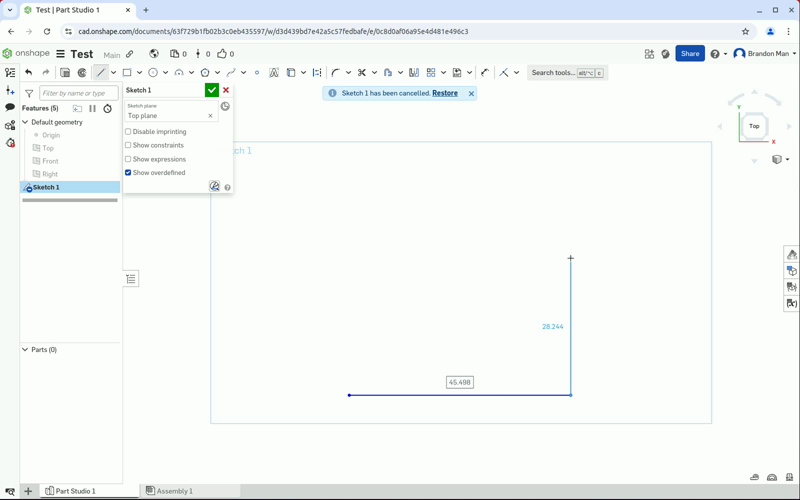
click(570, 257)
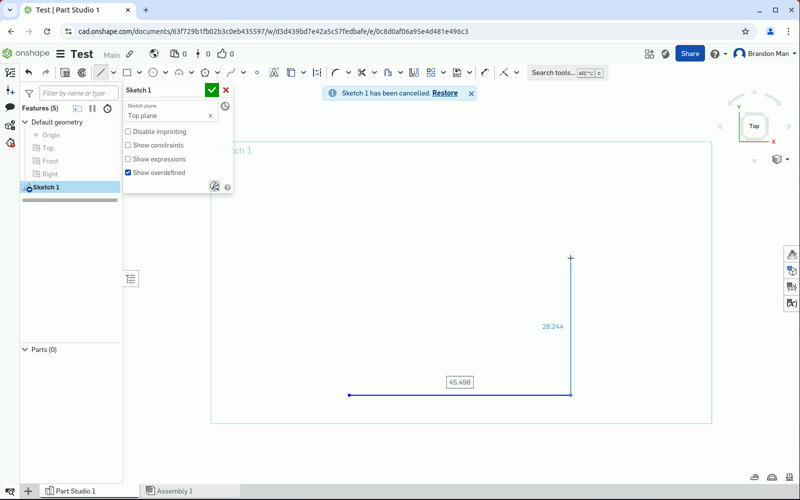
key_up(shift)
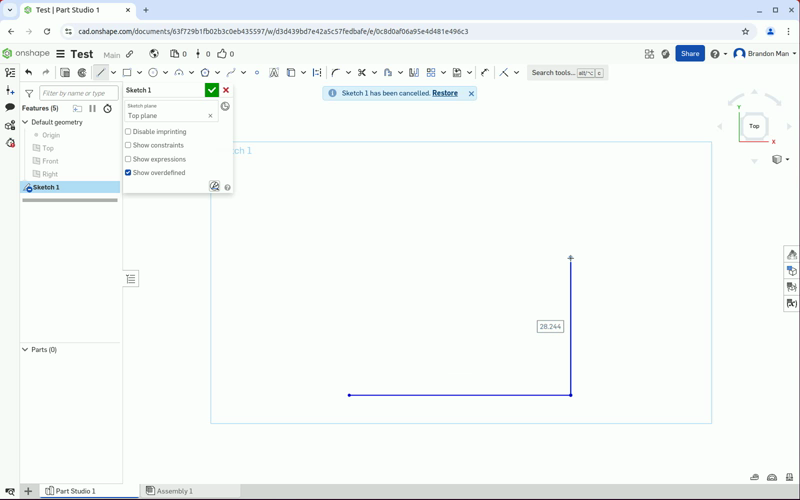
key_down(shift)
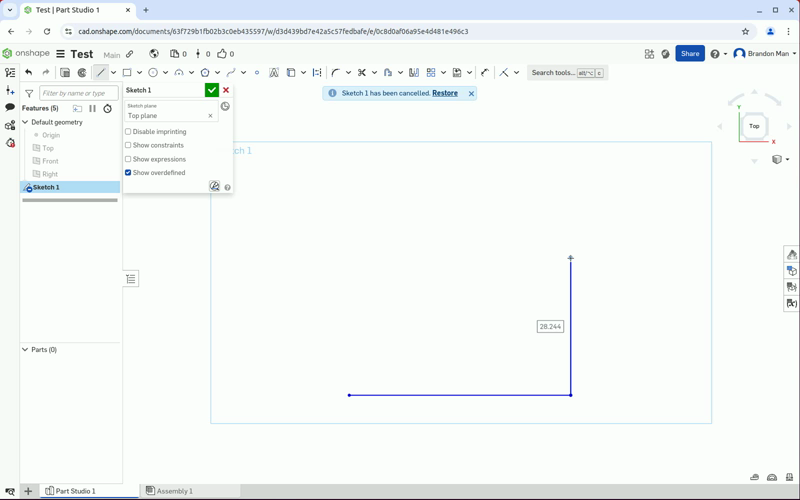
mouse_move(349, 257)
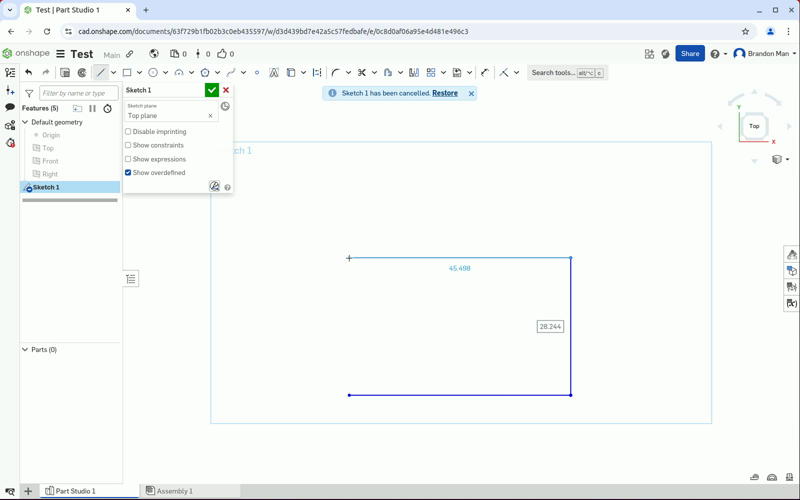
click(349, 257)
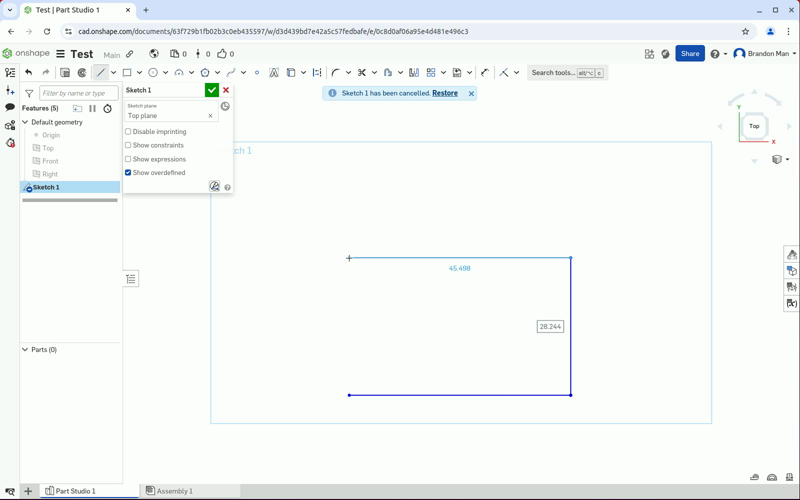
key_up(shift)
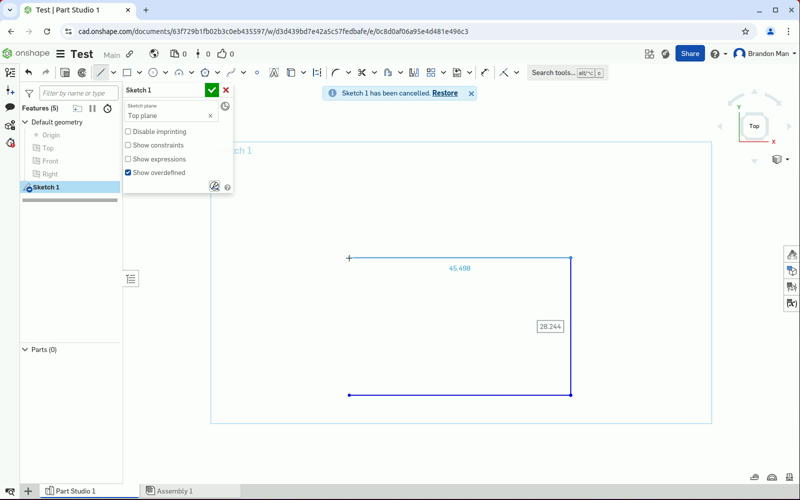
key_down(shift)
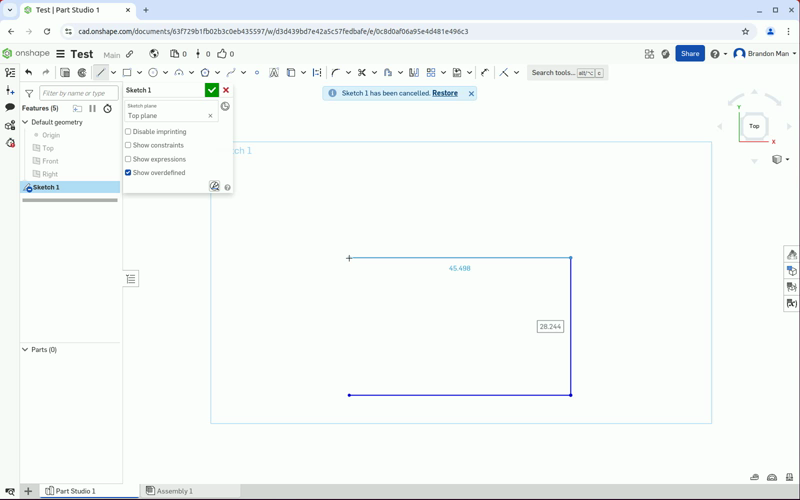
mouse_move(349, 395)
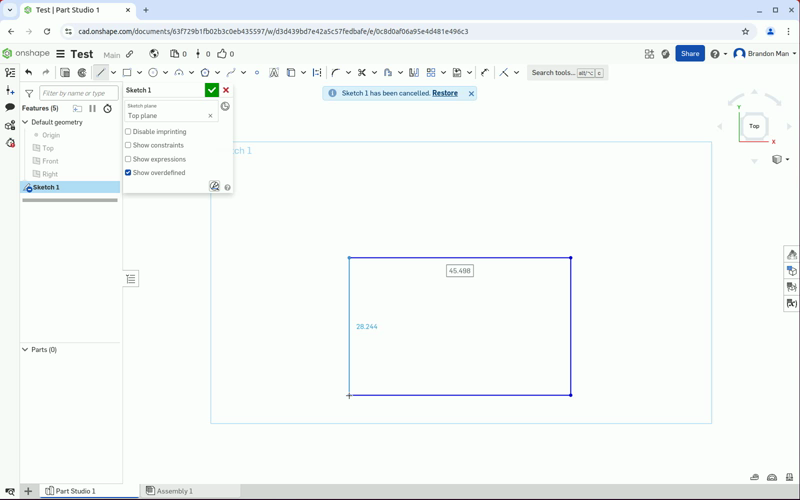
key_up(shift)
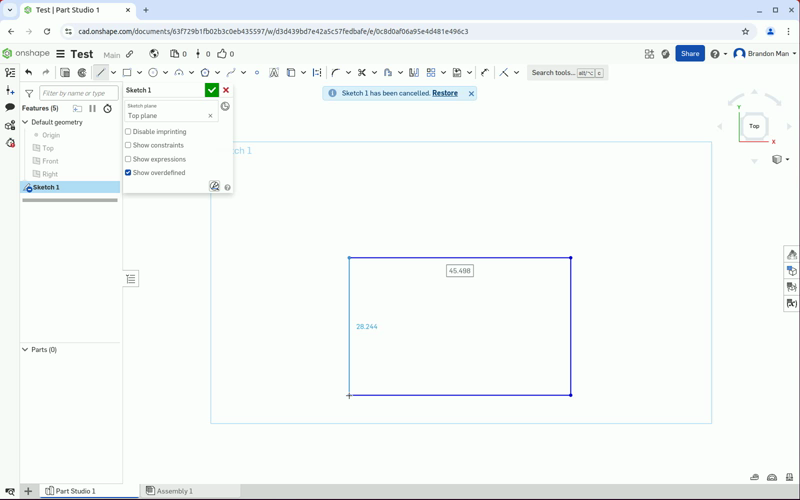
click(349, 395)
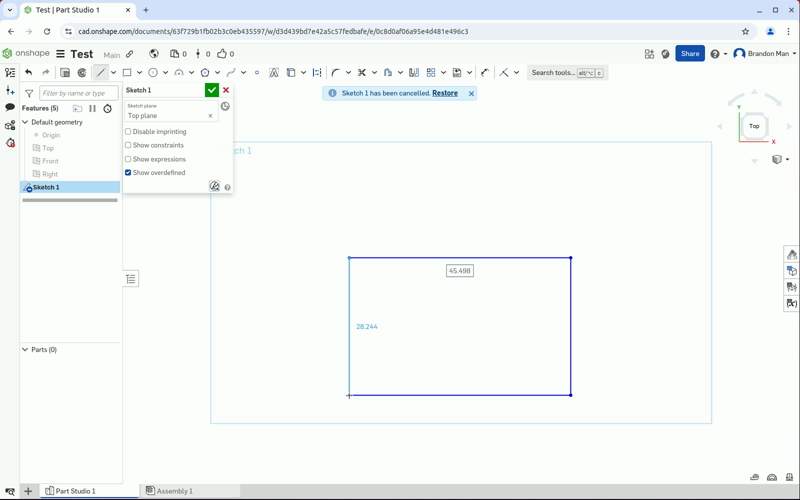
key(esc)
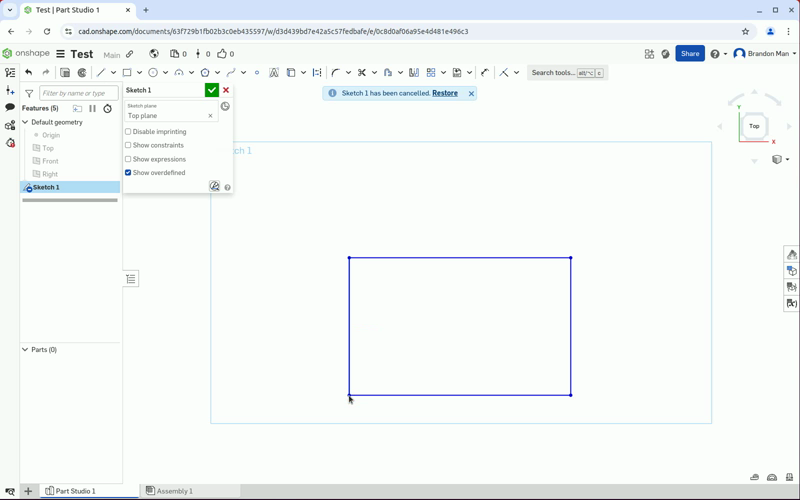
mouse_move(371, 285)
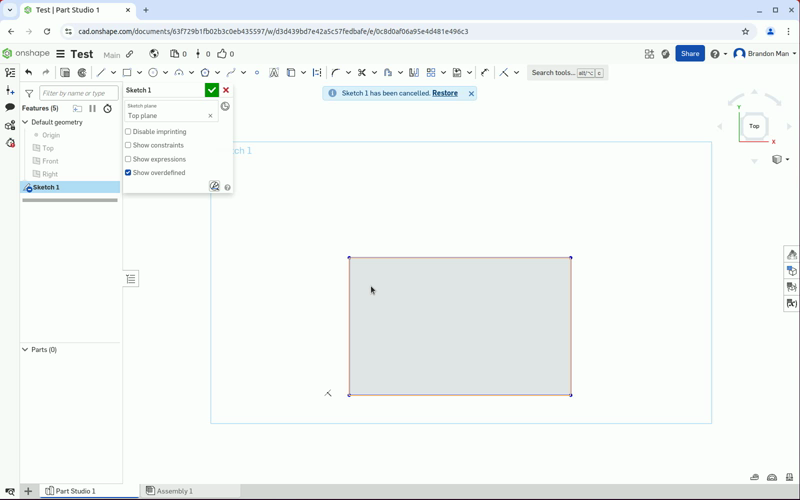
click(371, 285)
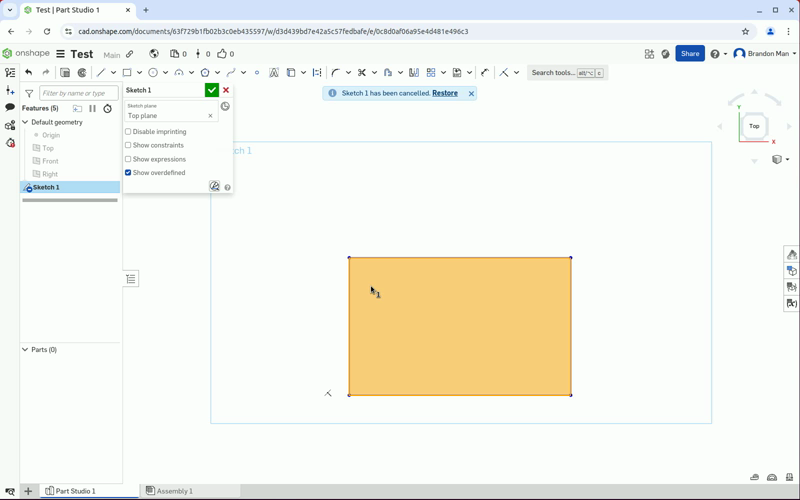
mouse_move(73, 352)
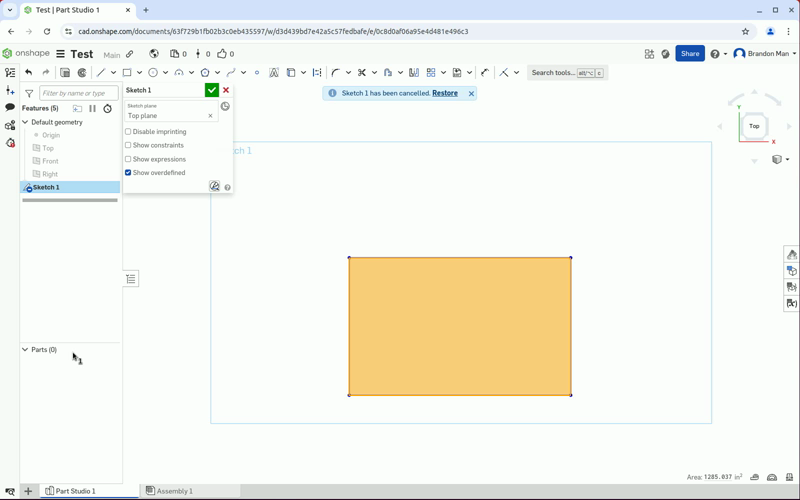
key(shift+y)
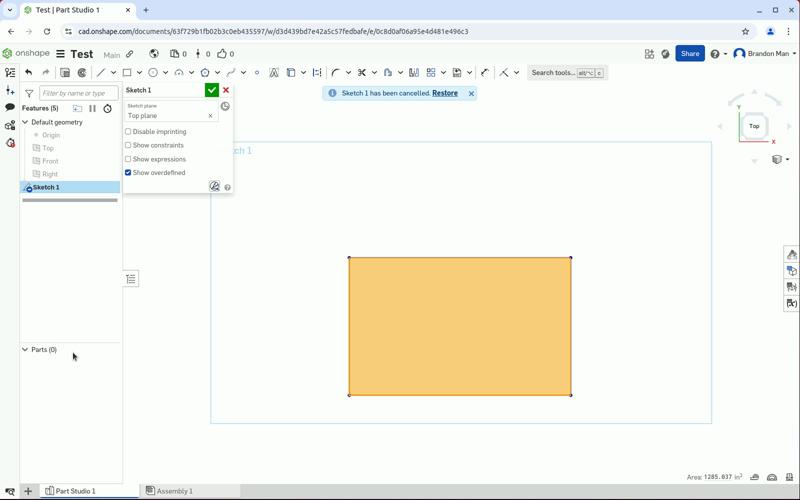
key(shift+e)
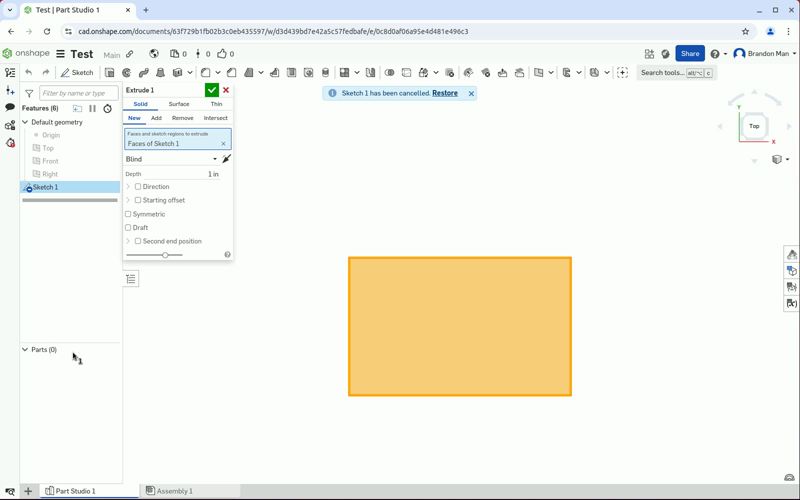
mouse_move(143, 106)
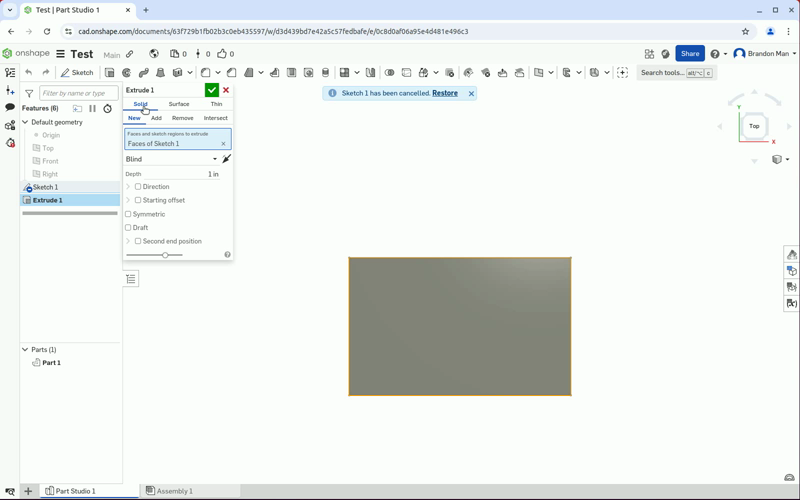
click(143, 106)
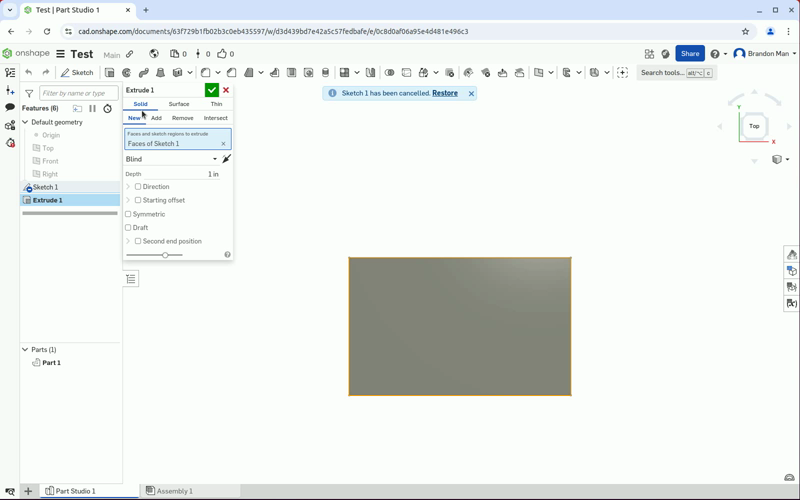
mouse_move(137, 120)
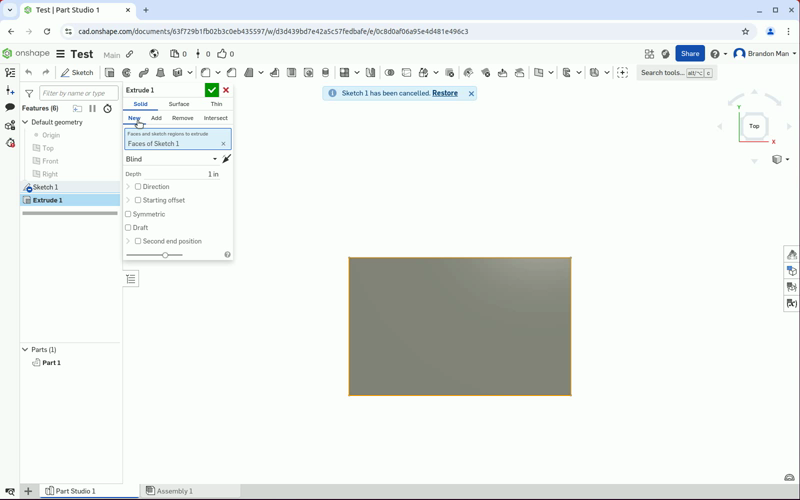
click(137, 120)
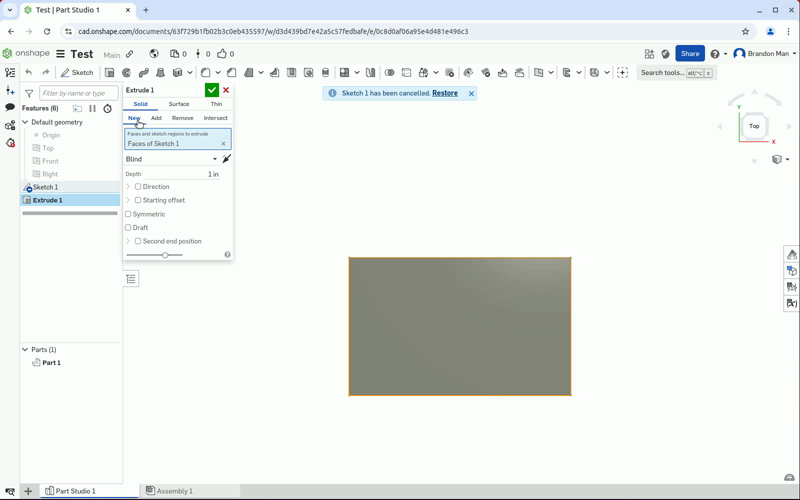
key(tab, 4)
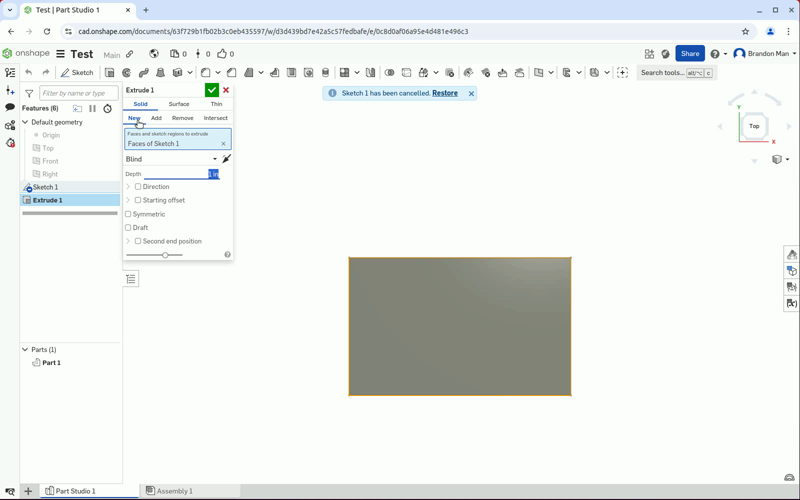
text(-7.703)
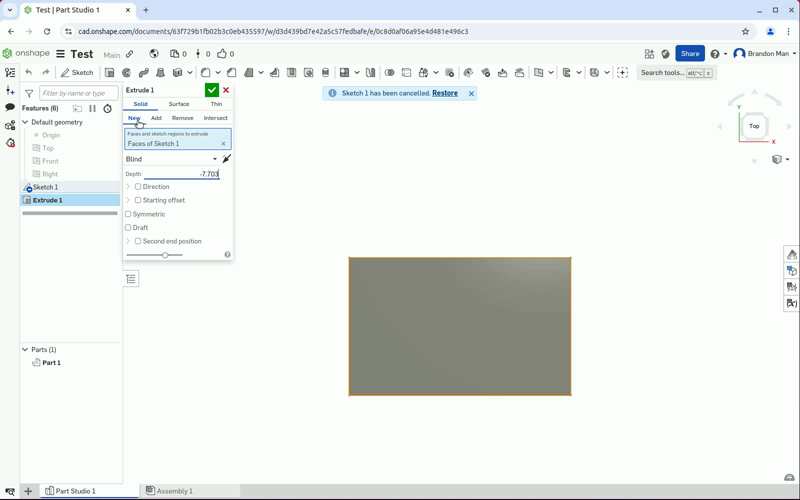
key(enter)
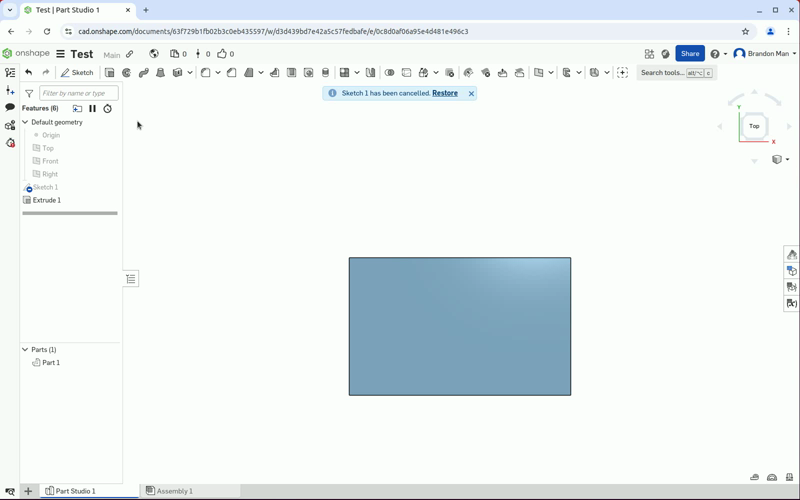
key(shift+h)
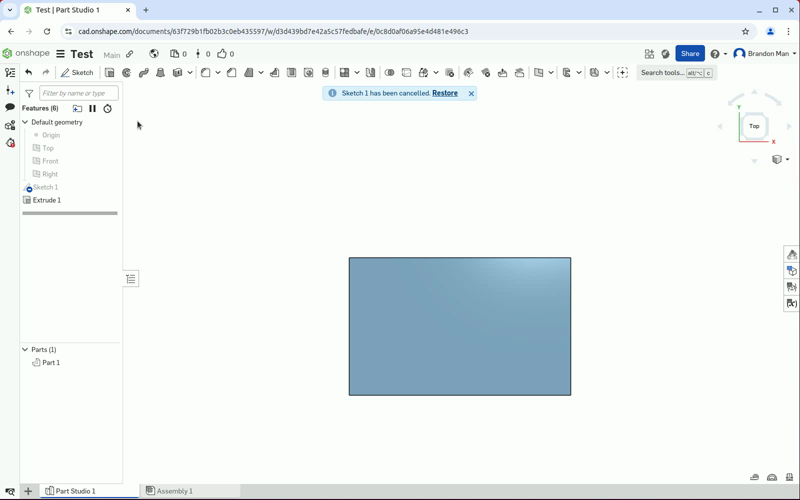
key(shift+h)
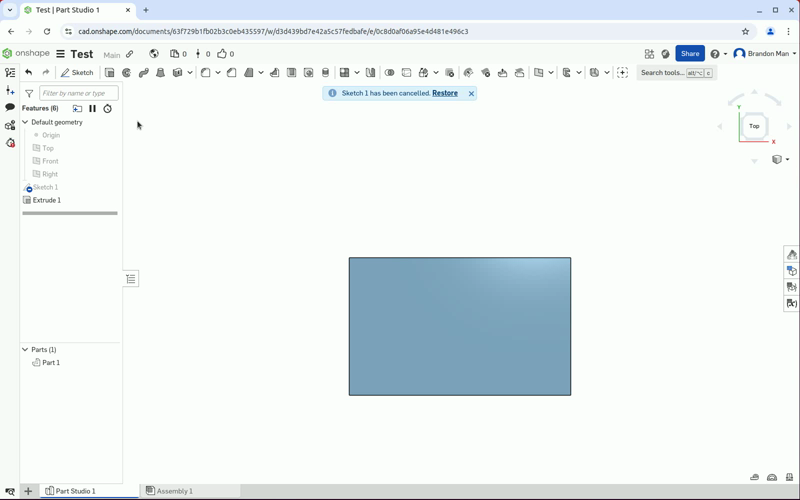
mouse_move(73, 189)
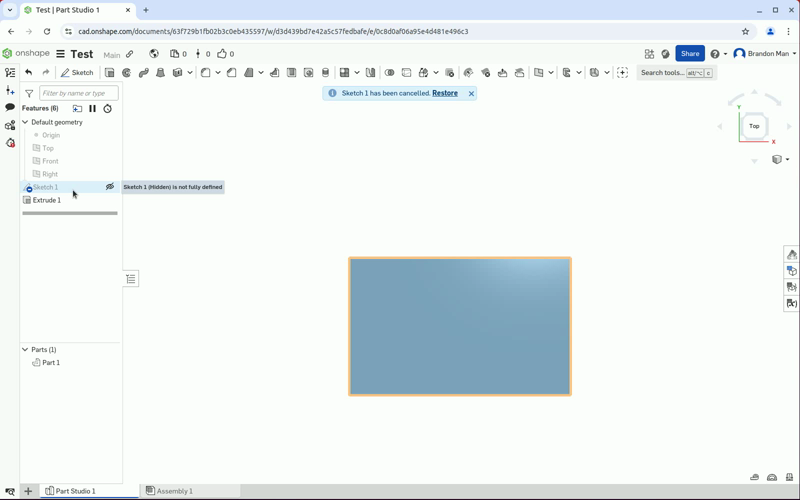
click(73, 189)
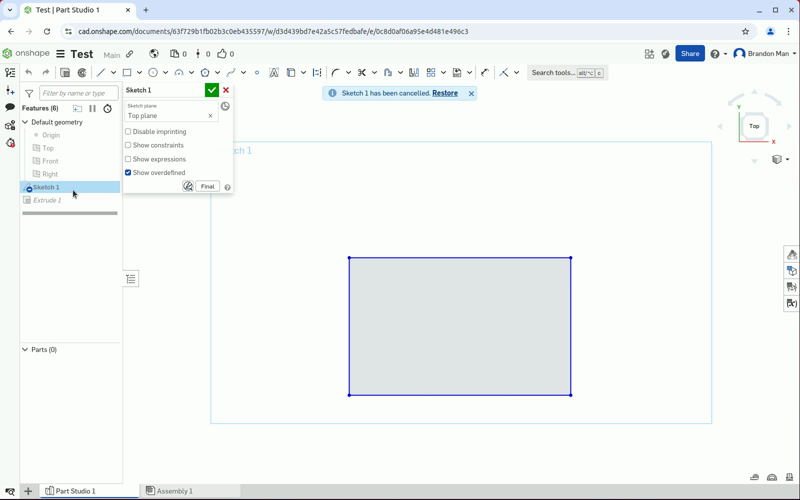
mouse_move(229, 92)
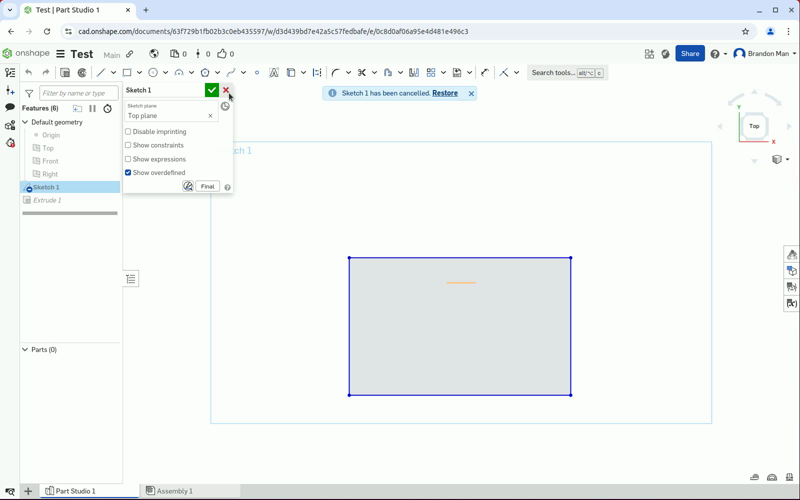
click(229, 92)
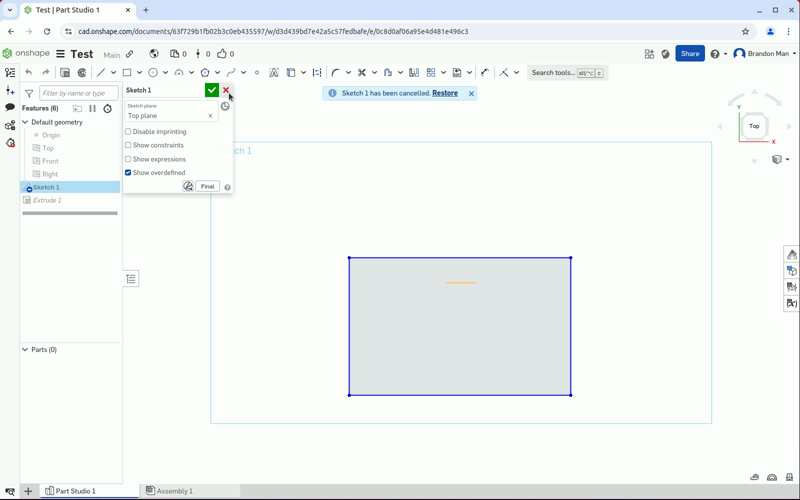
key(shift+s)
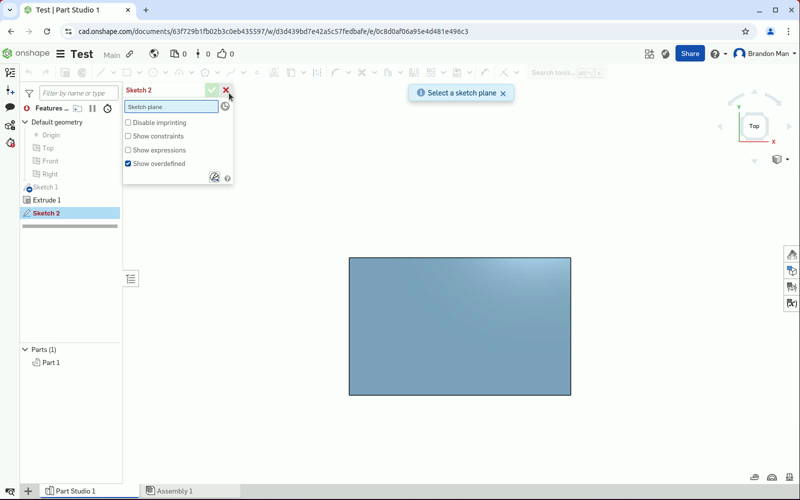
mouse_move(73, 150)
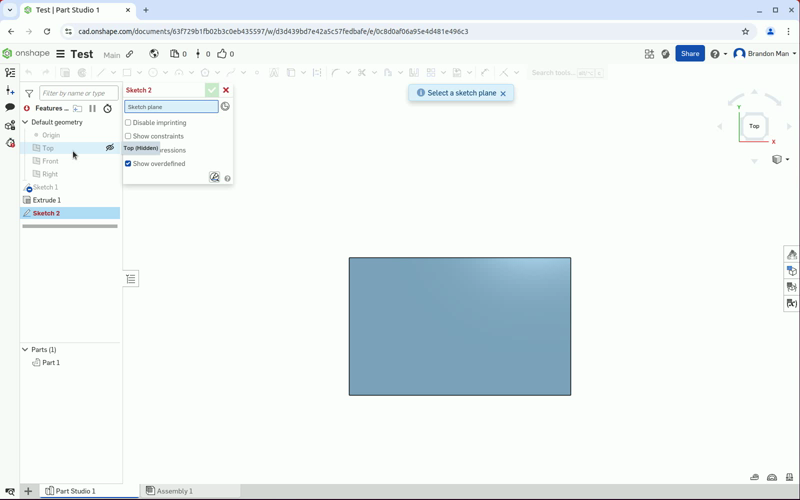
click(73, 150)
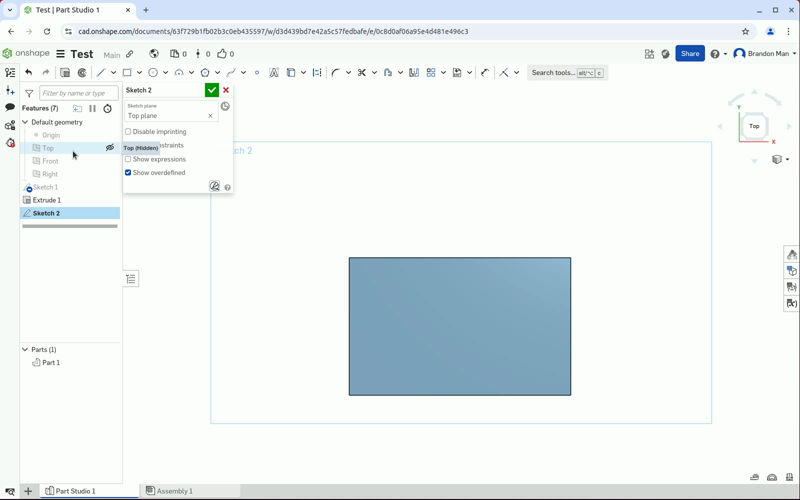
mouse_move(73, 352)
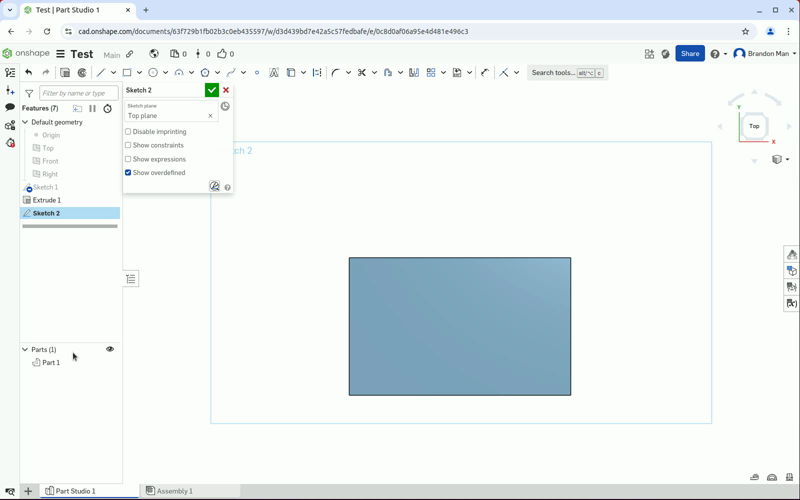
key(y)
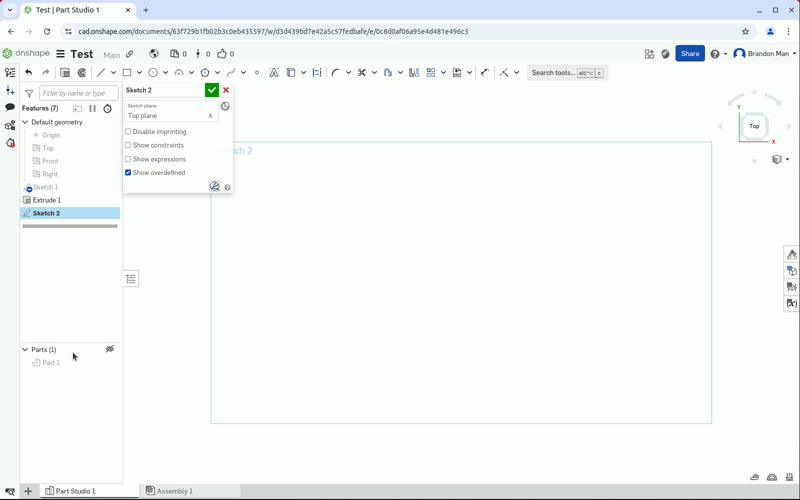
key(c)
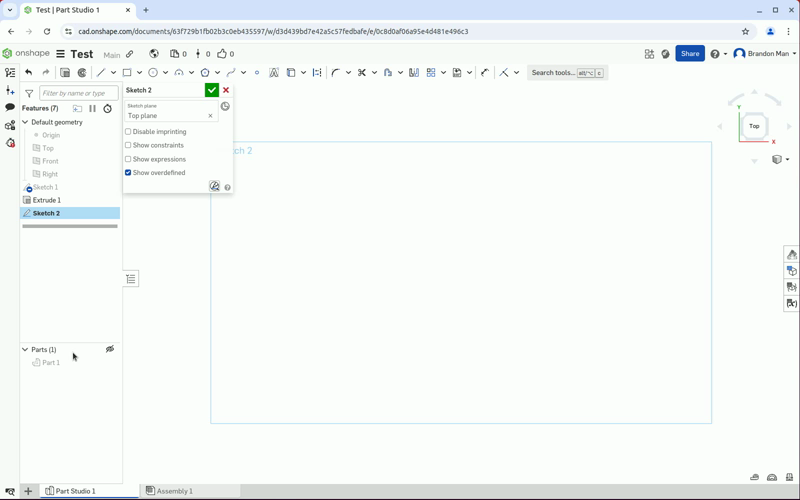
key_down(shift)
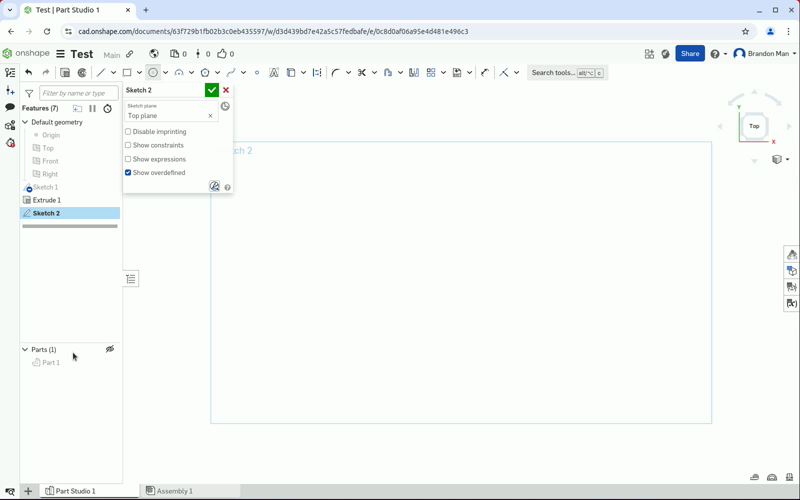
mouse_move(476, 282)
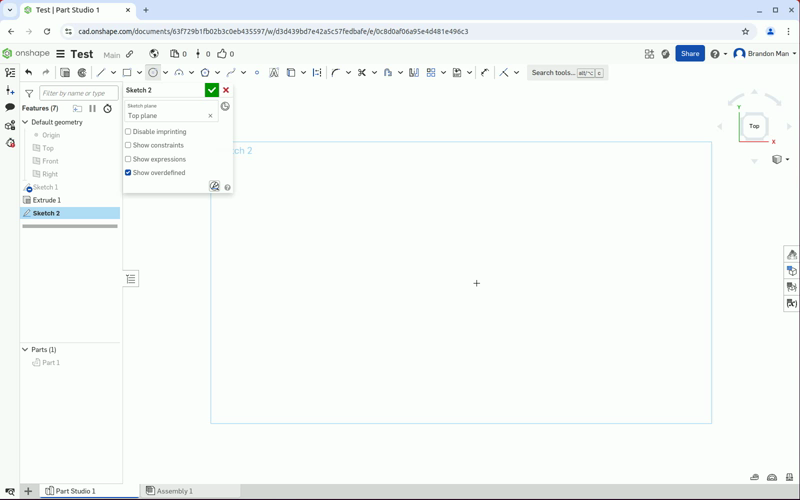
click(476, 282)
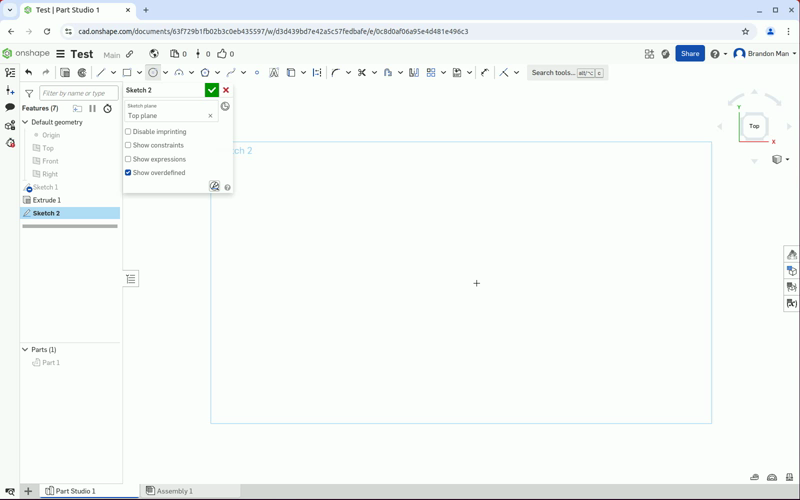
key_up(shift)
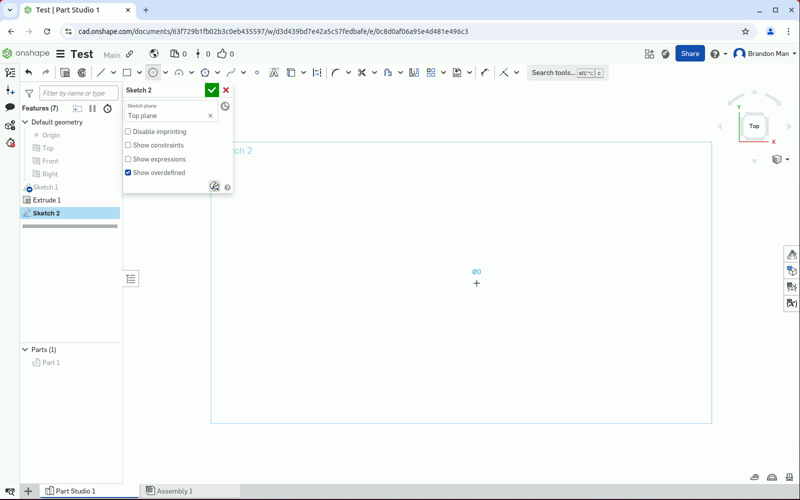
mouse_move(492, 282)
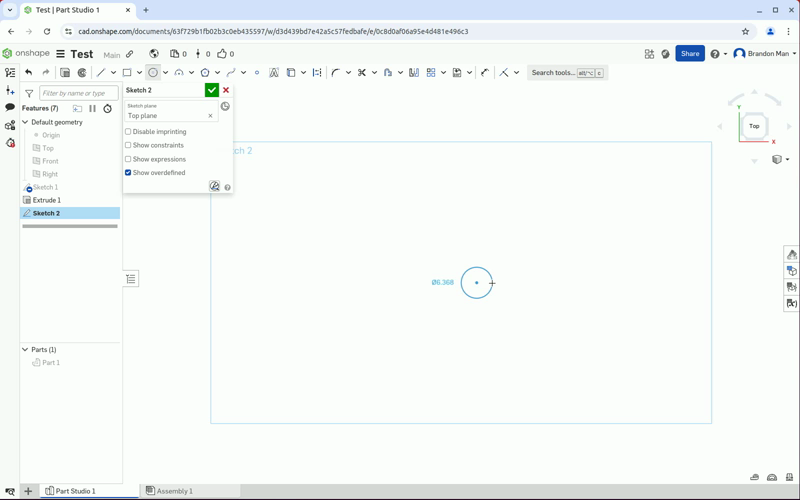
click(492, 282)
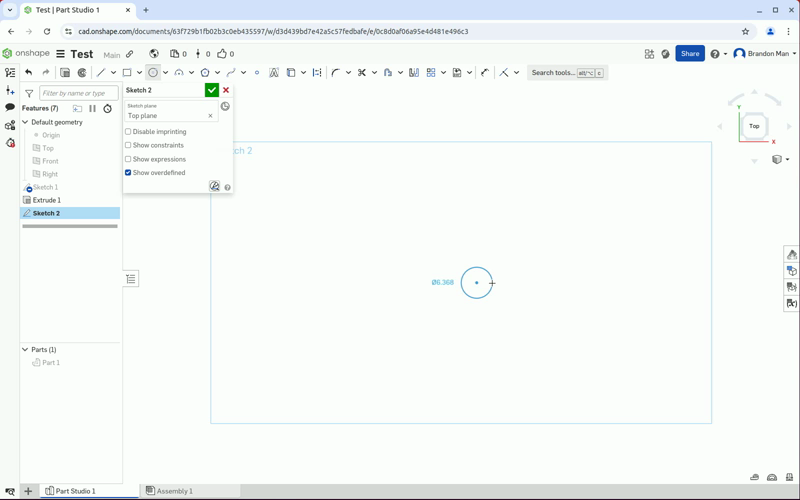
key(esc)
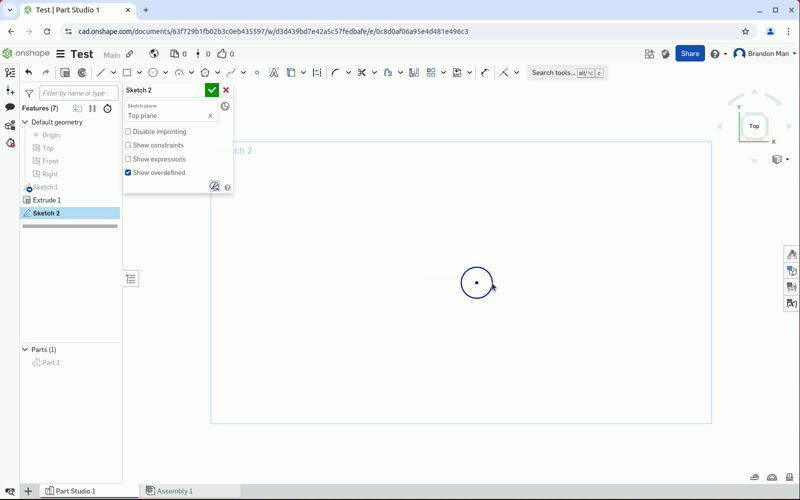
mouse_move(486, 289)
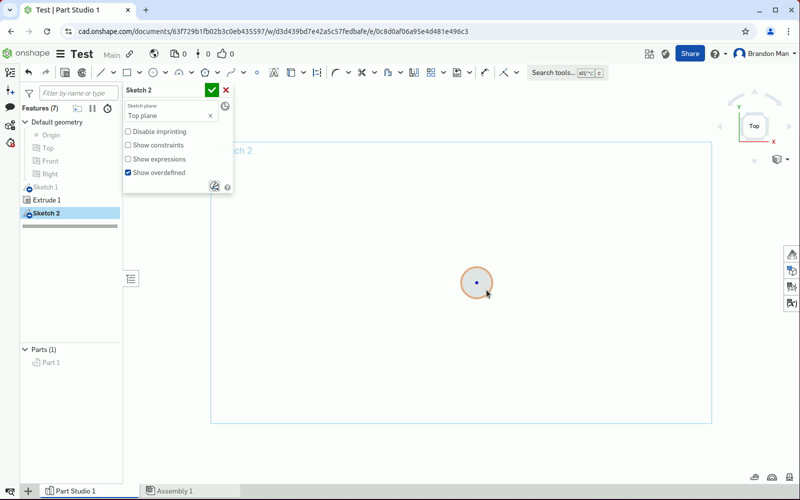
scroll(6)
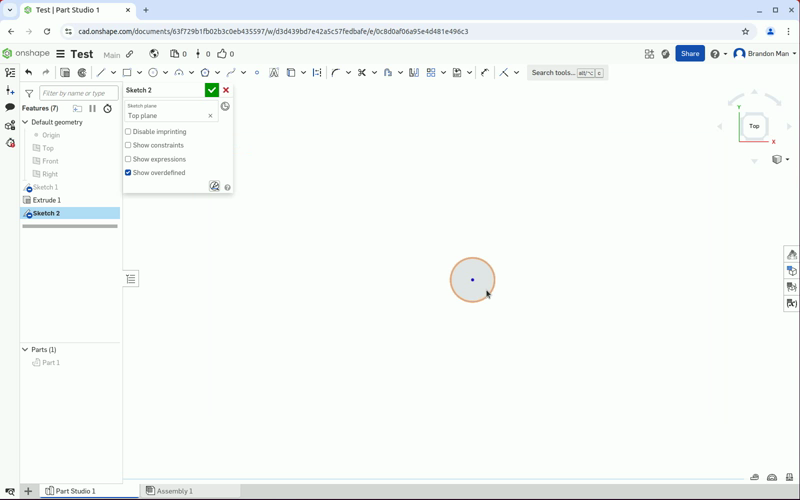
scroll(6)
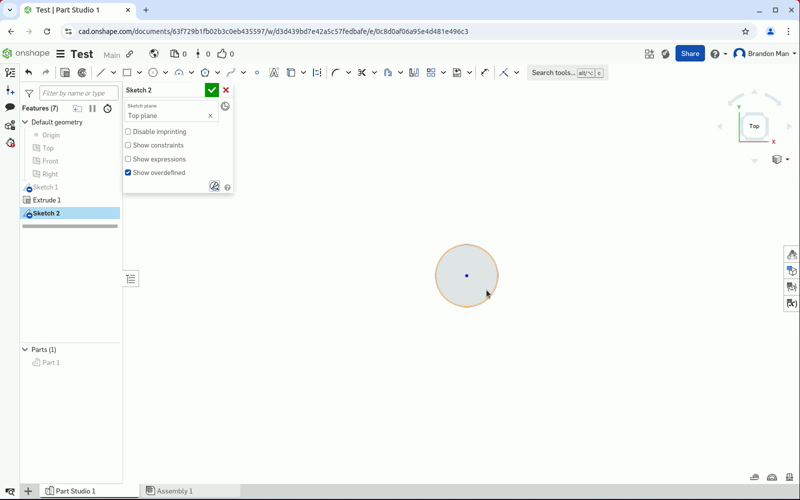
scroll(6)
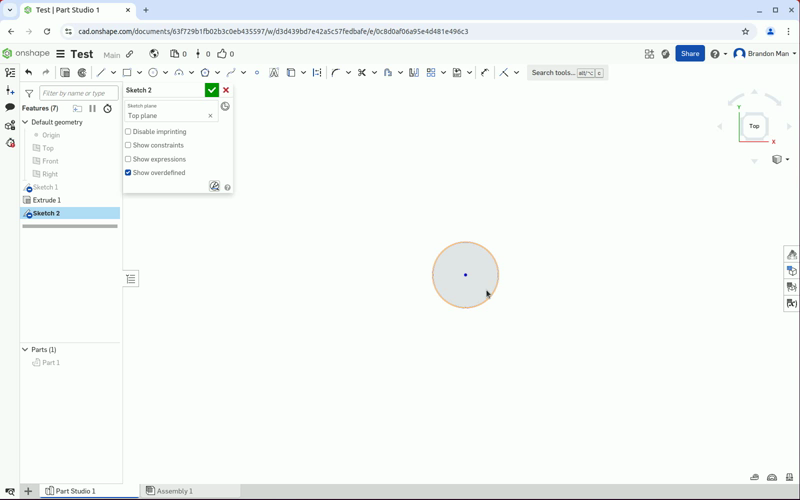
scroll(6)
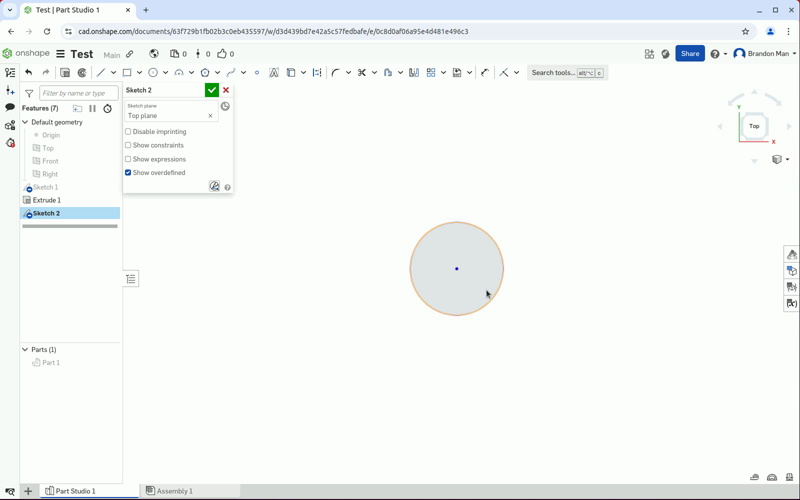
scroll(6)
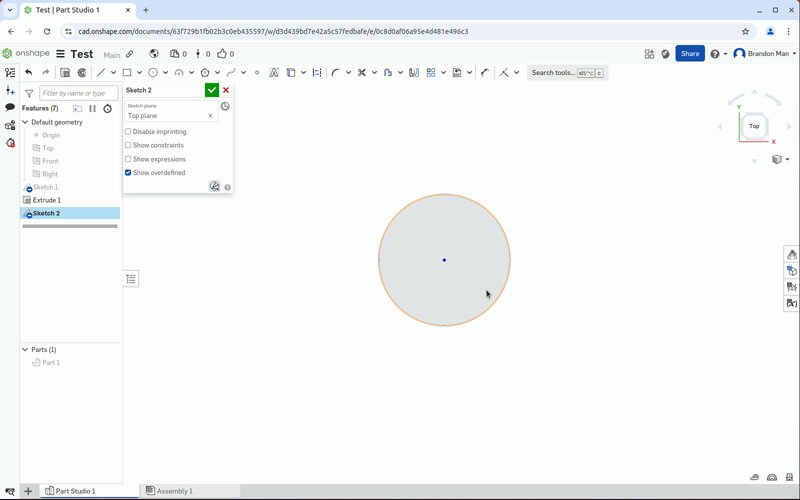
scroll(6)
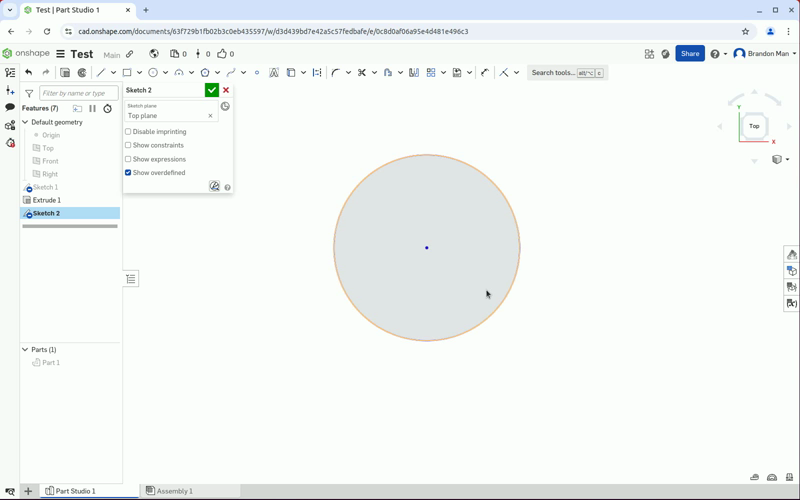
scroll(6)
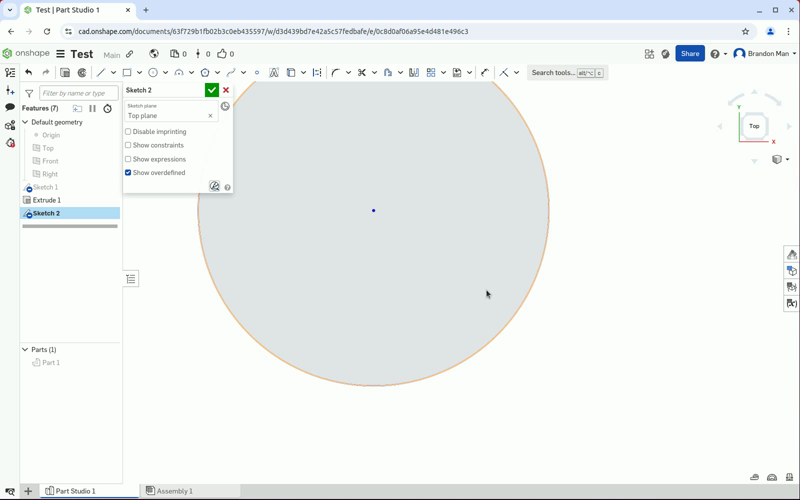
click(486, 289)
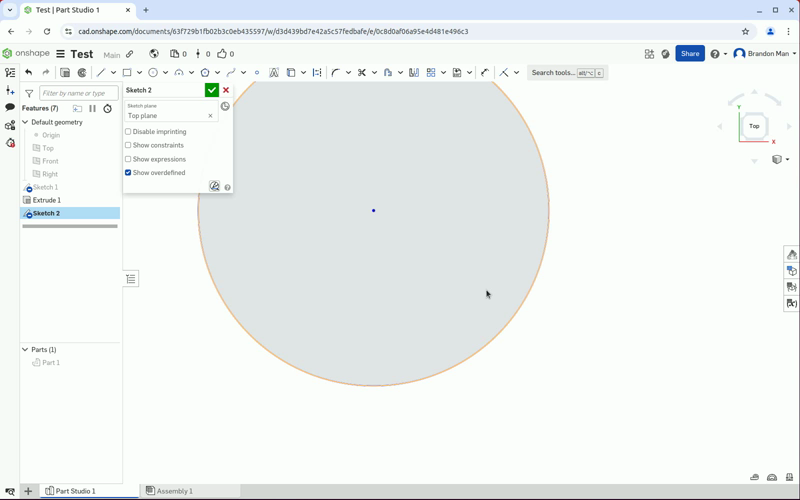
scroll(-6)
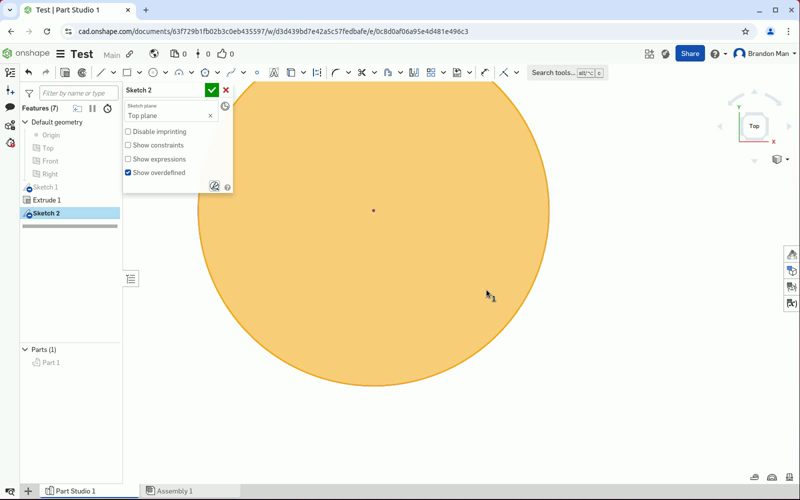
scroll(-6)
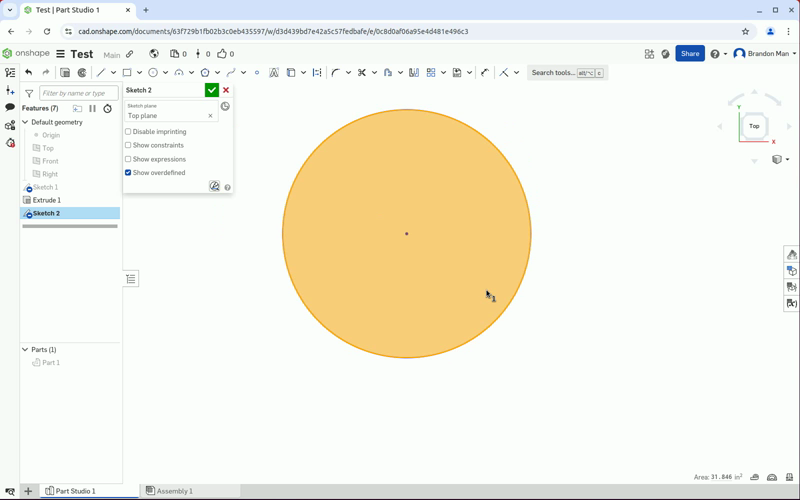
scroll(-6)
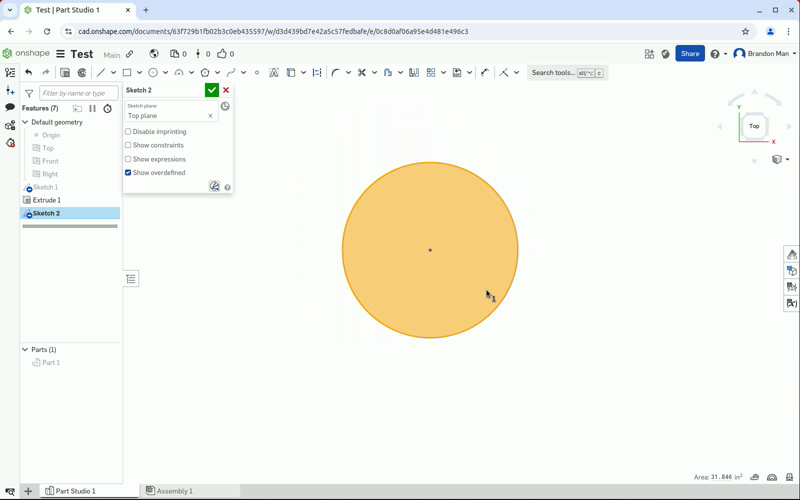
scroll(-6)
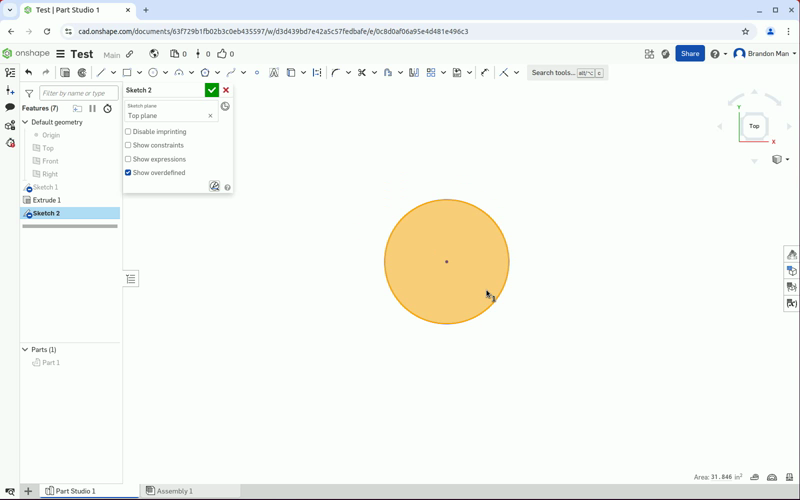
scroll(-6)
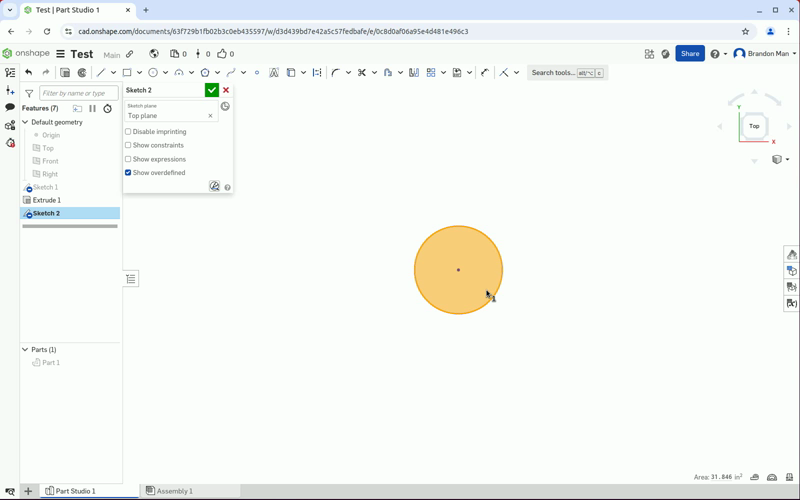
scroll(-6)
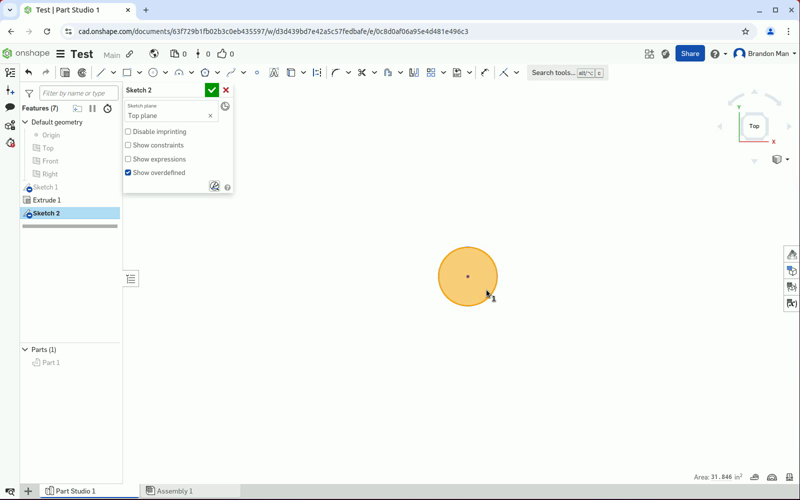
scroll(-6)
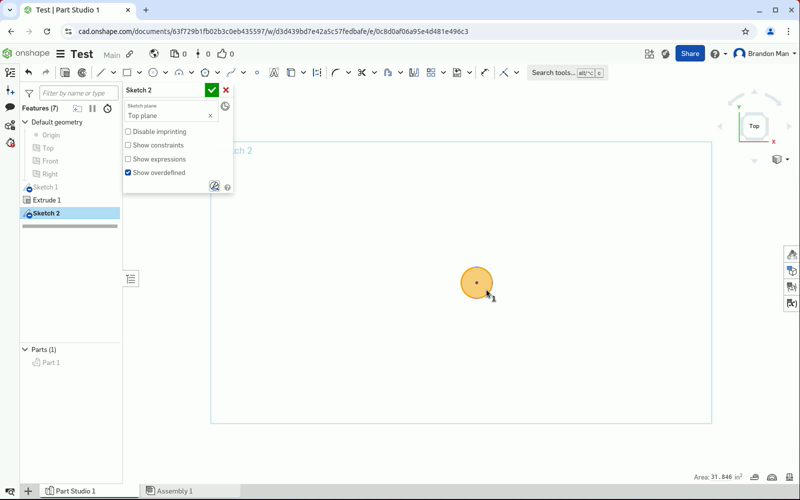
mouse_move(73, 352)
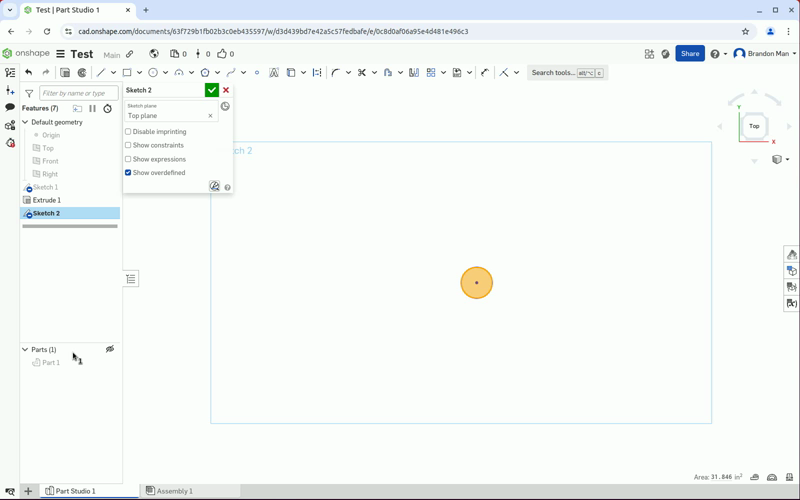
key(shift+y)
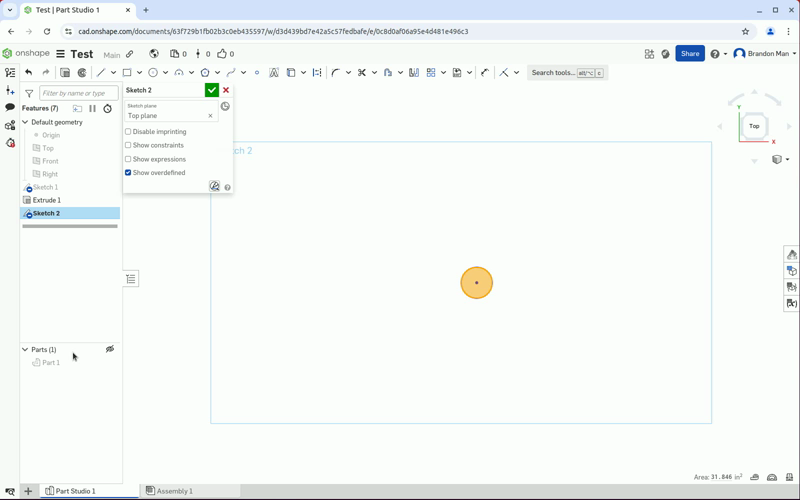
key(shift+e)
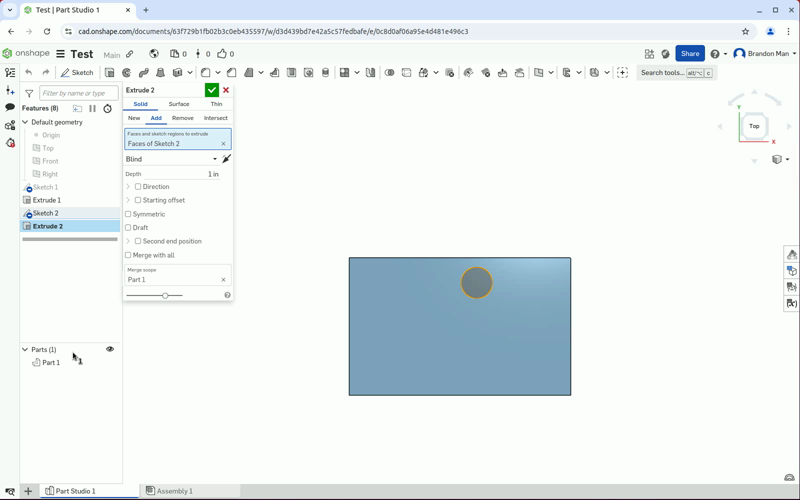
mouse_move(143, 106)
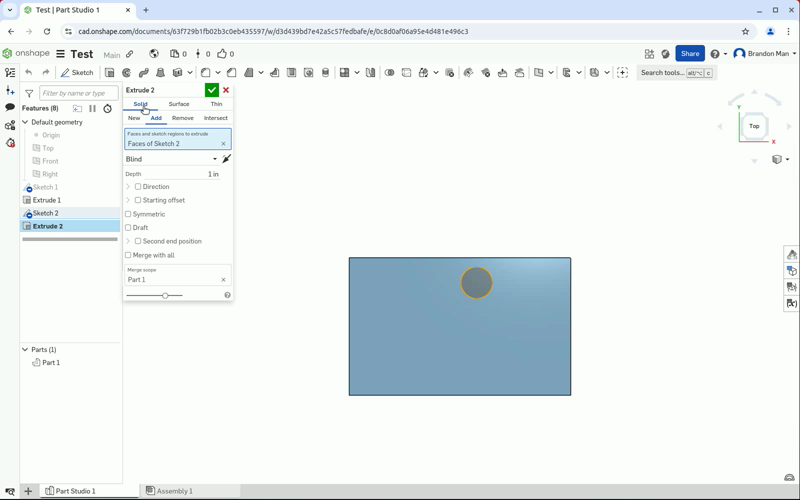
click(143, 106)
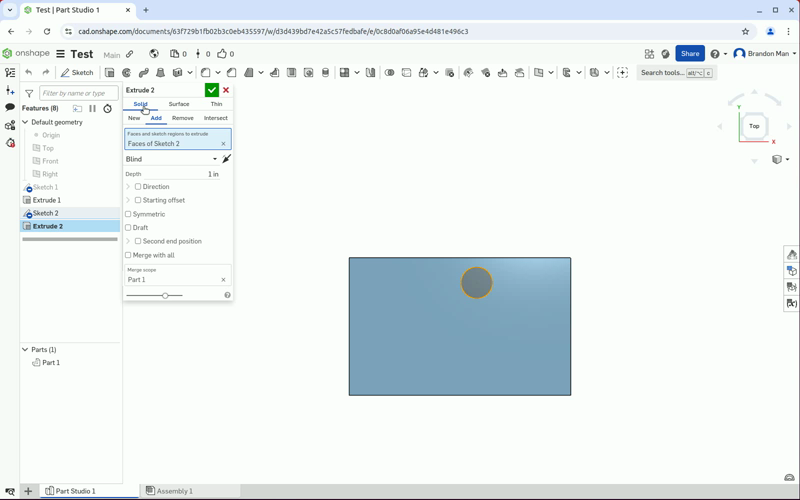
mouse_move(137, 120)
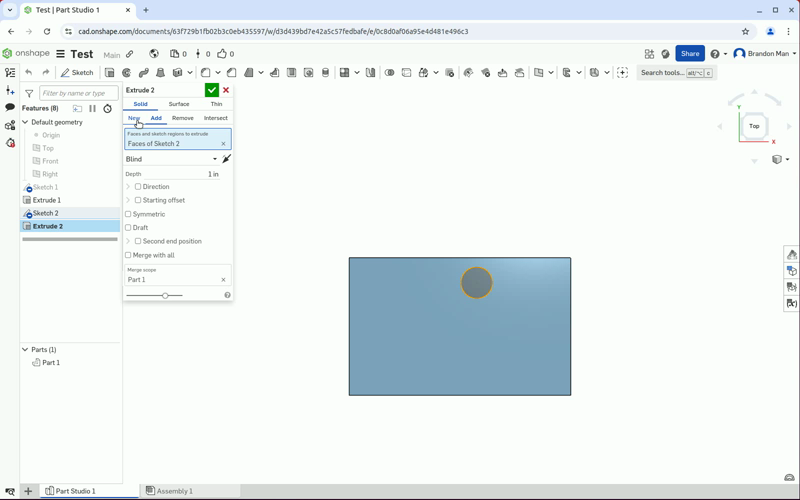
click(137, 120)
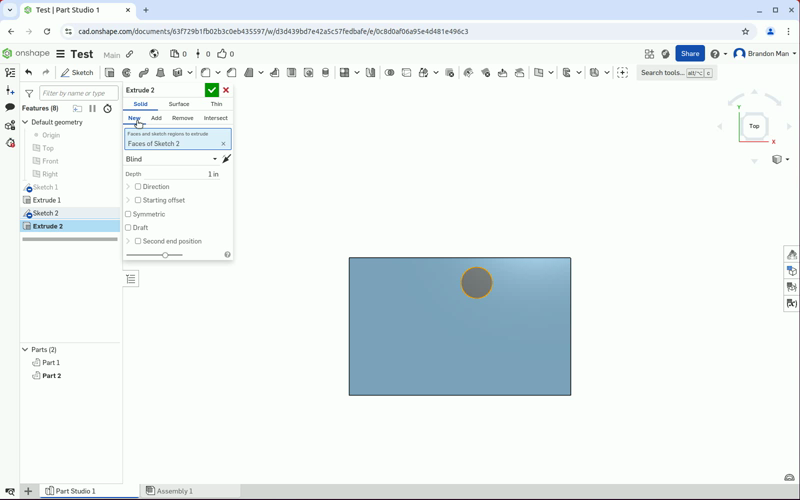
key(tab, 4)
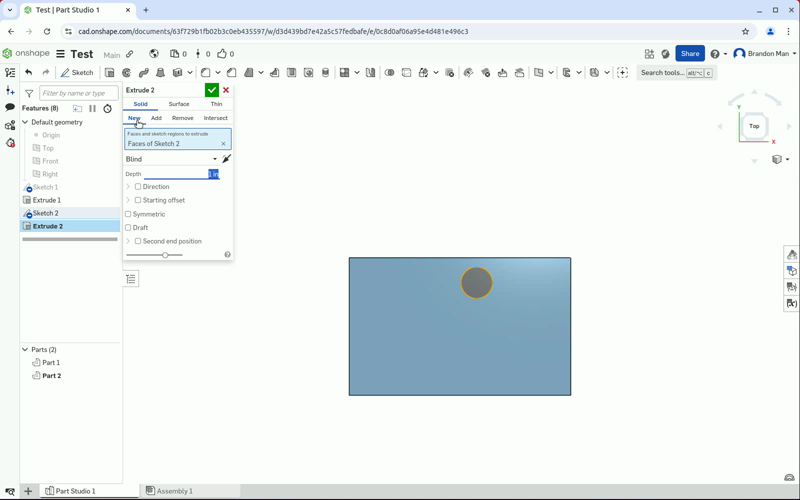
text(-7.703)
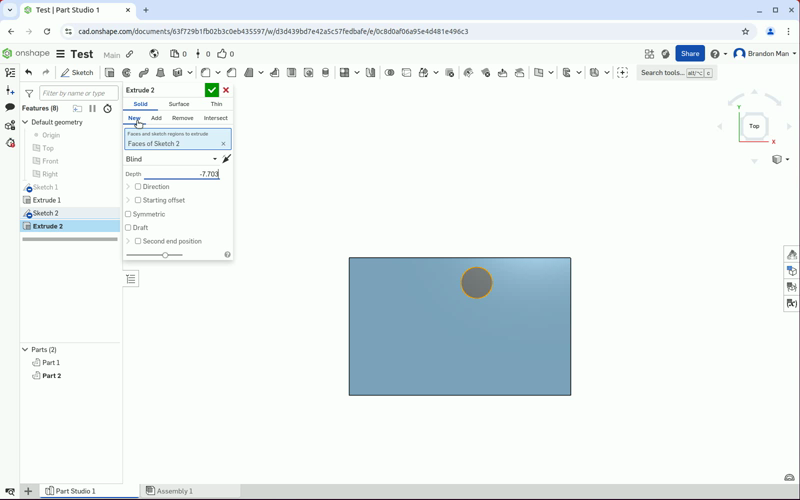
key(enter)
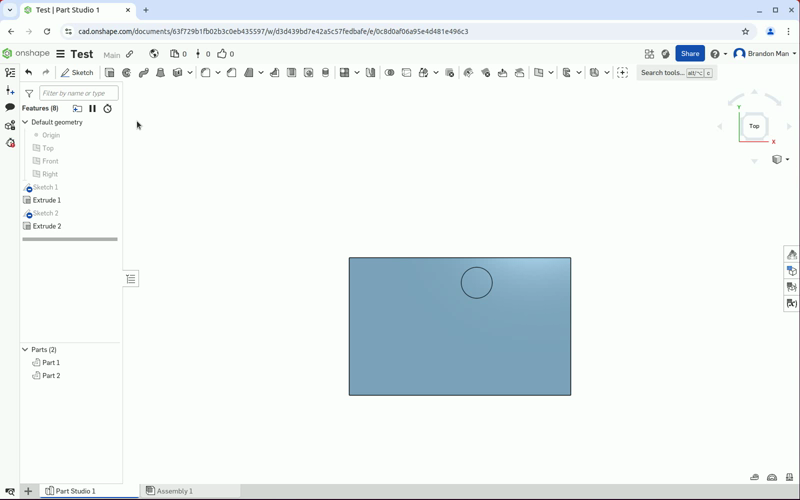
key(shift+h)
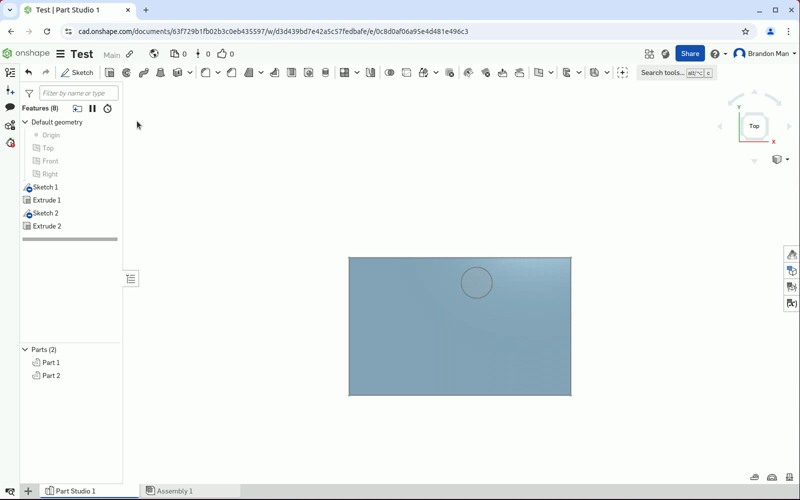
key(shift+h)
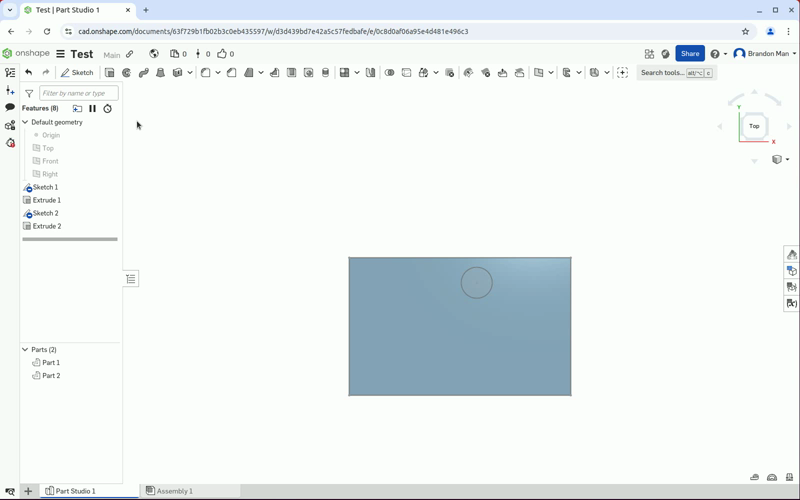
key(shift+7)
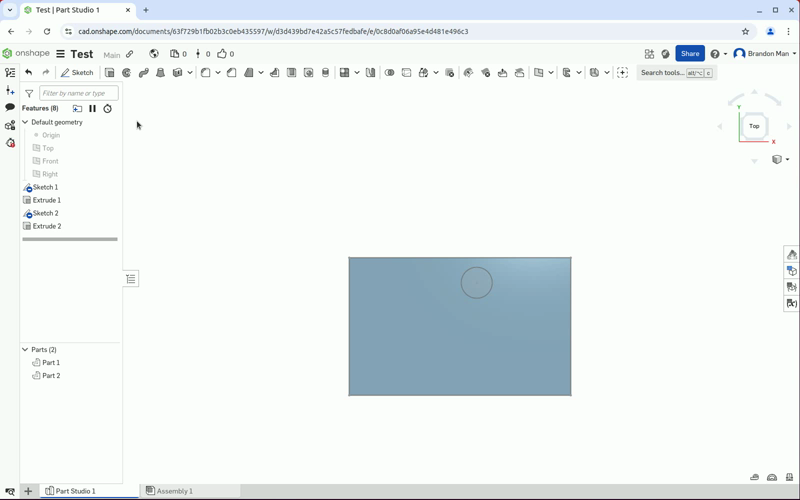
key(up, 3)
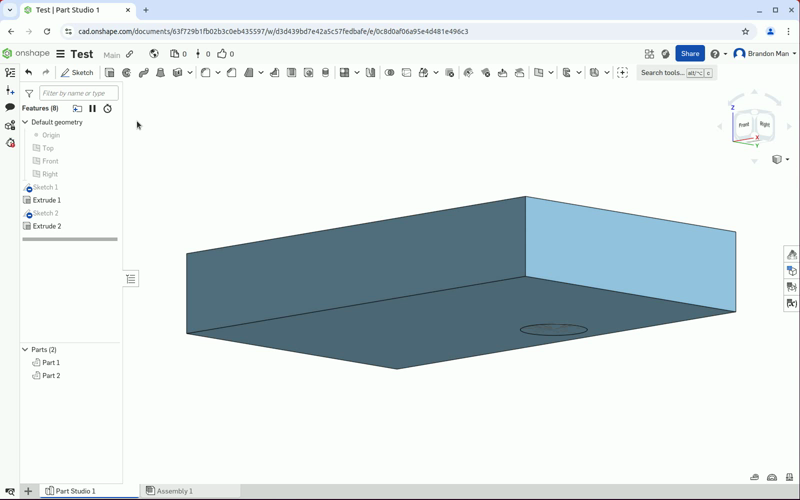
key(left, 3)
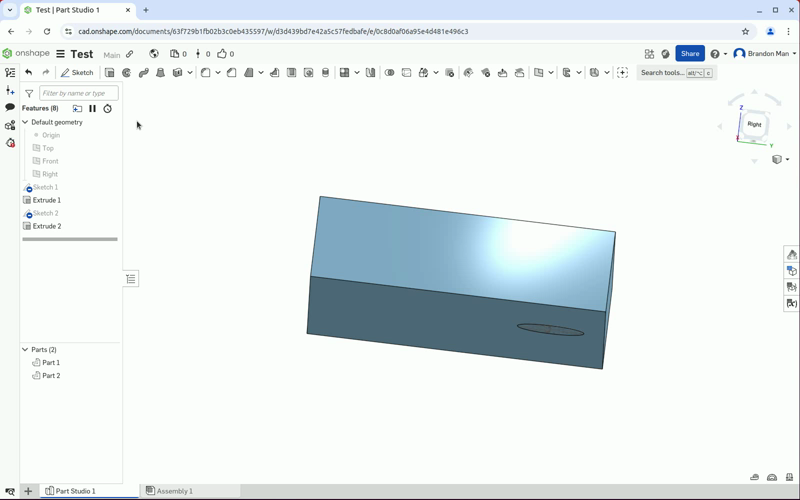
key(right, 3)
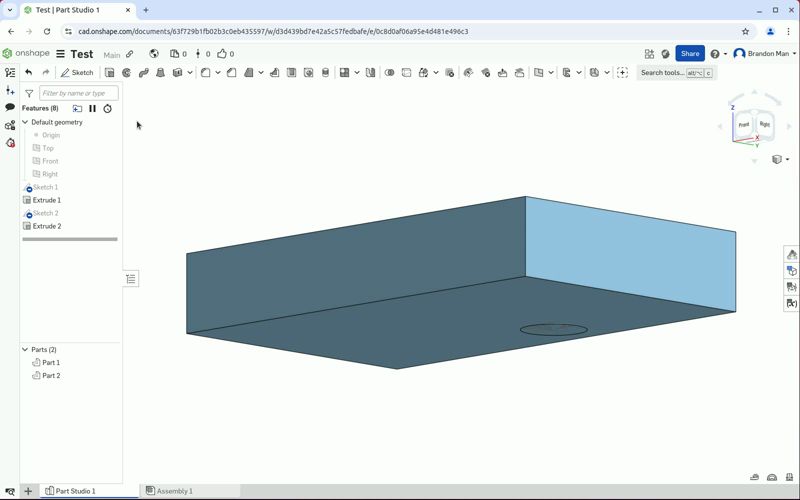
key(down, 3)
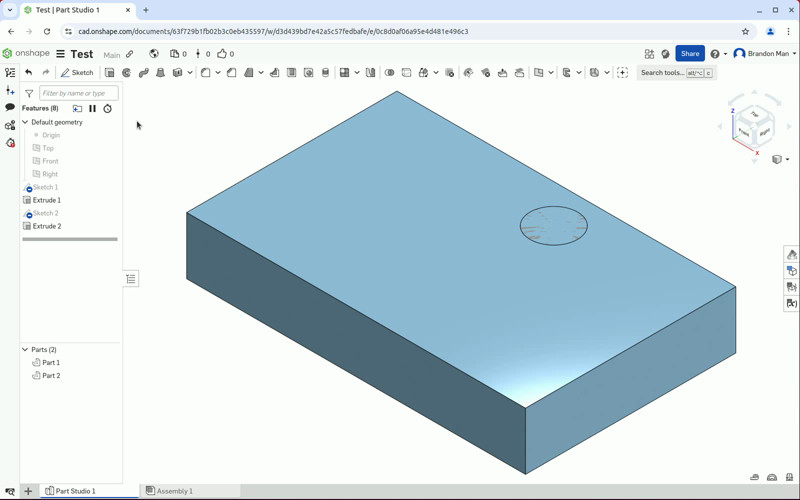
mouse_move(73, 189)
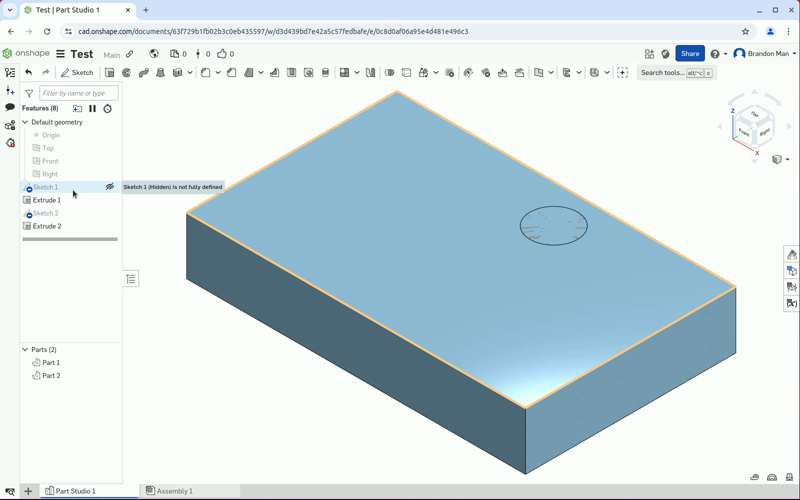
click(73, 189)